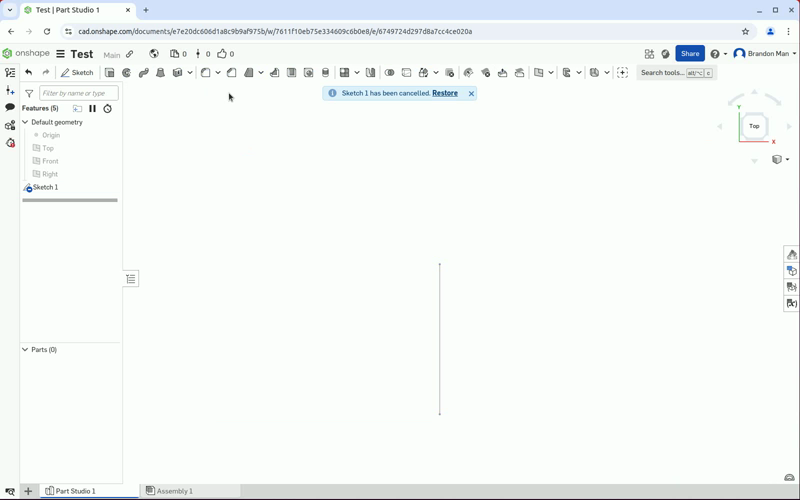
key(shift+h)
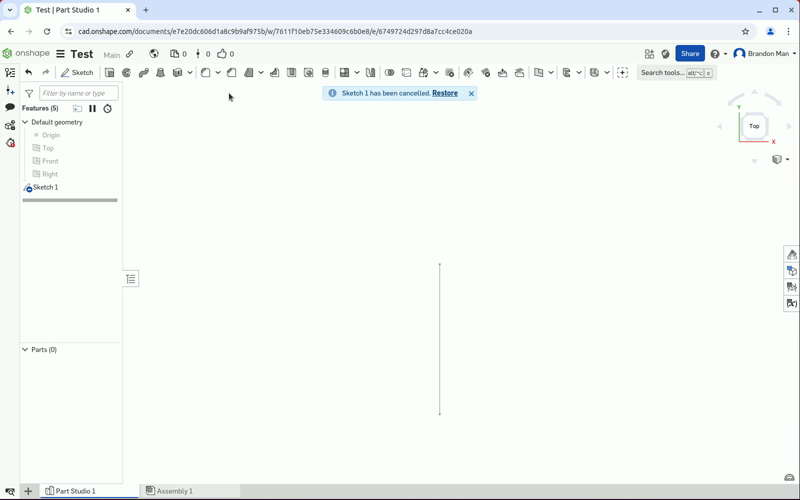
key(shift+s)
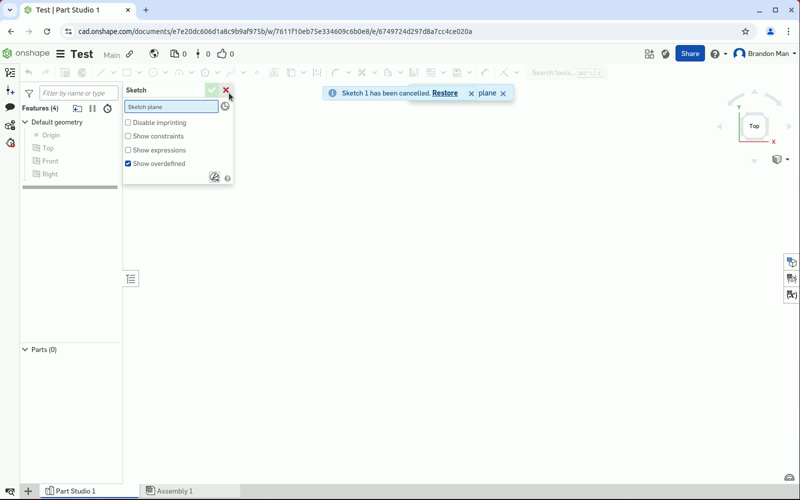
mouse_move(73, 150)
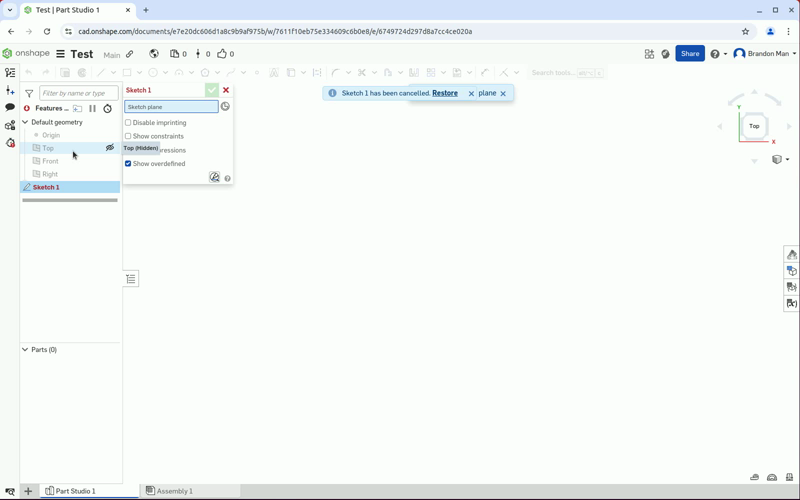
click(73, 150)
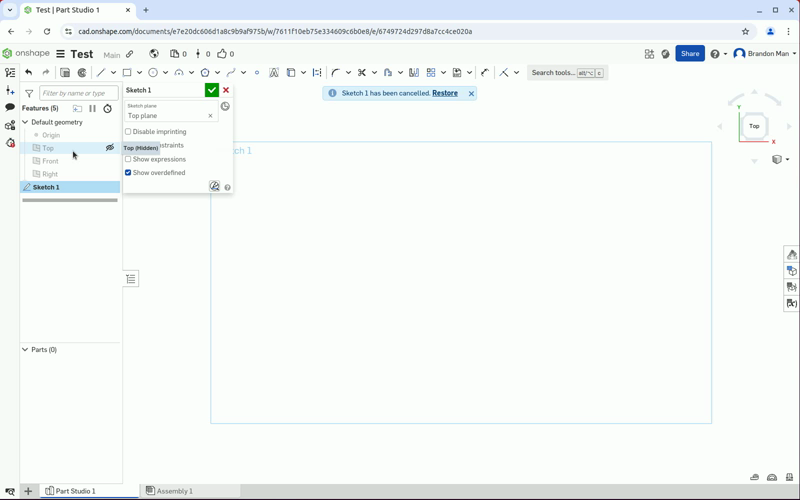
mouse_move(73, 352)
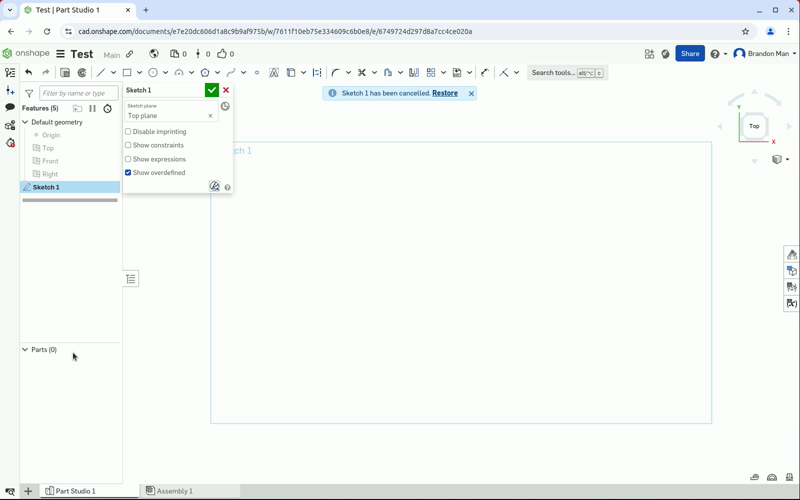
key(y)
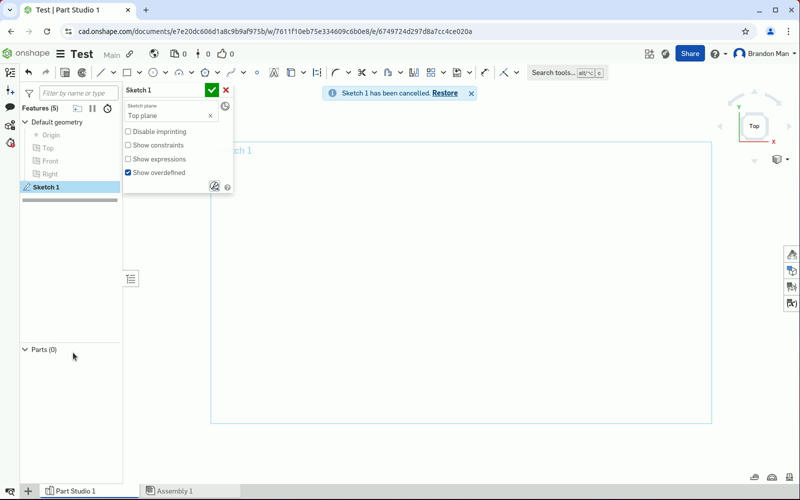
key(l)
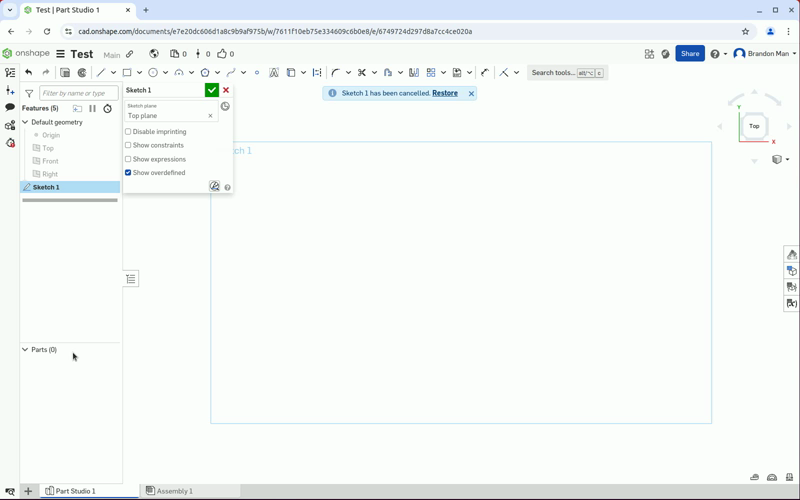
key_down(shift)
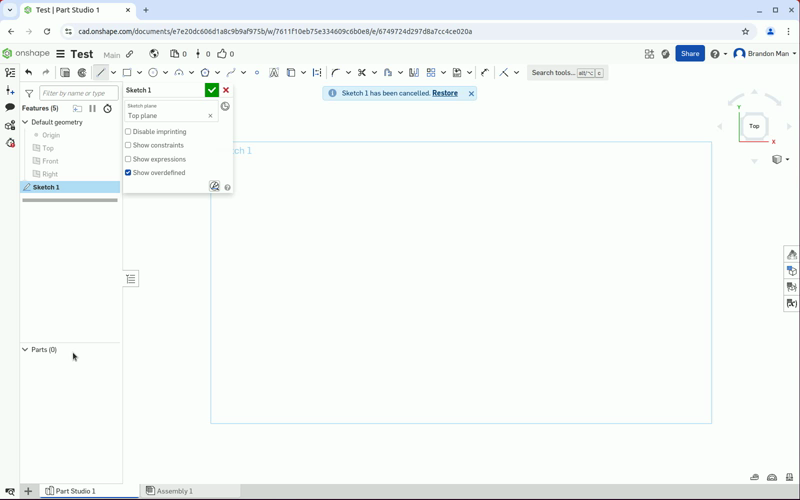
mouse_move(393, 339)
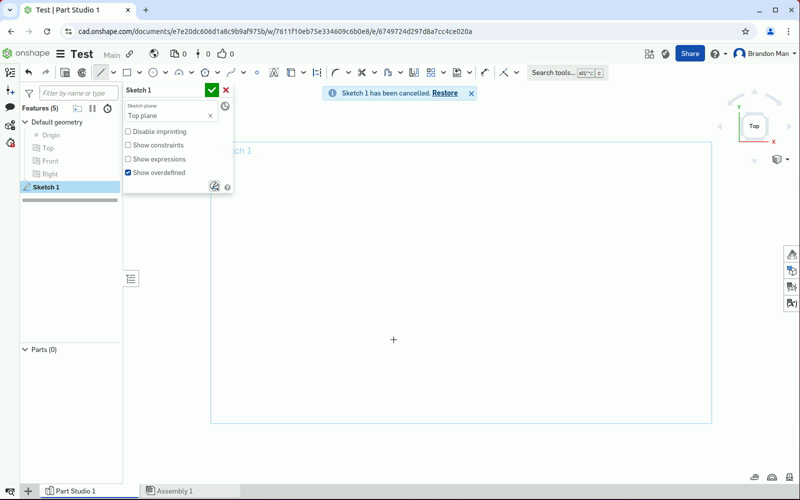
click(393, 339)
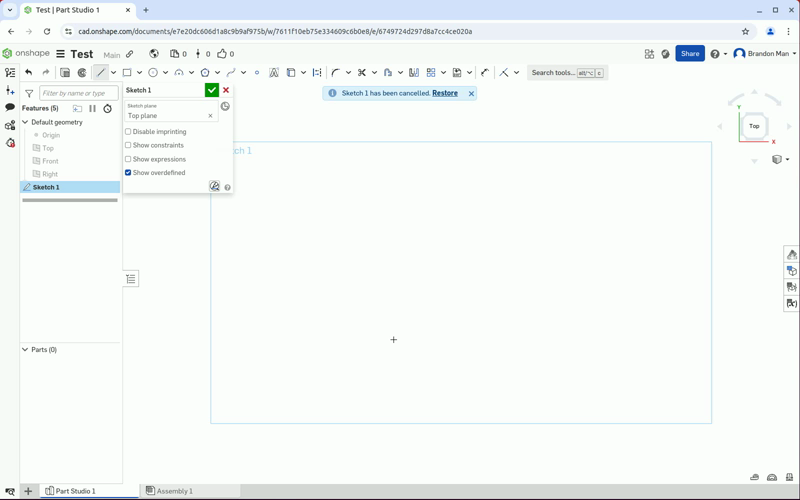
key_up(shift)
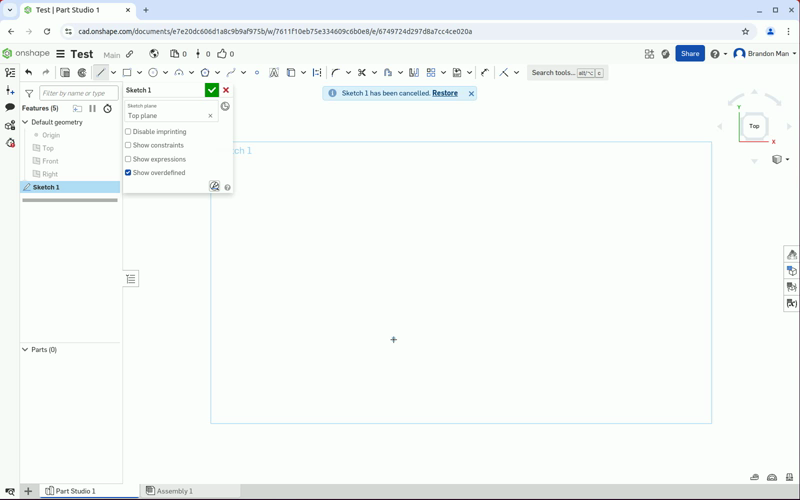
key_down(shift)
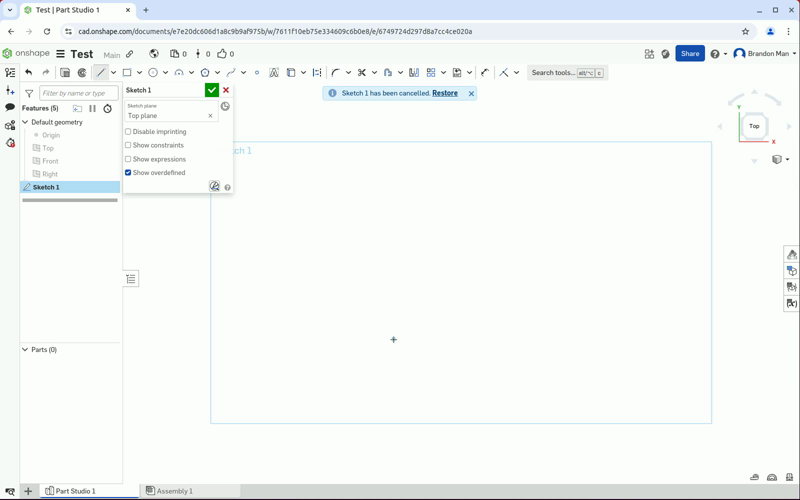
mouse_move(533, 339)
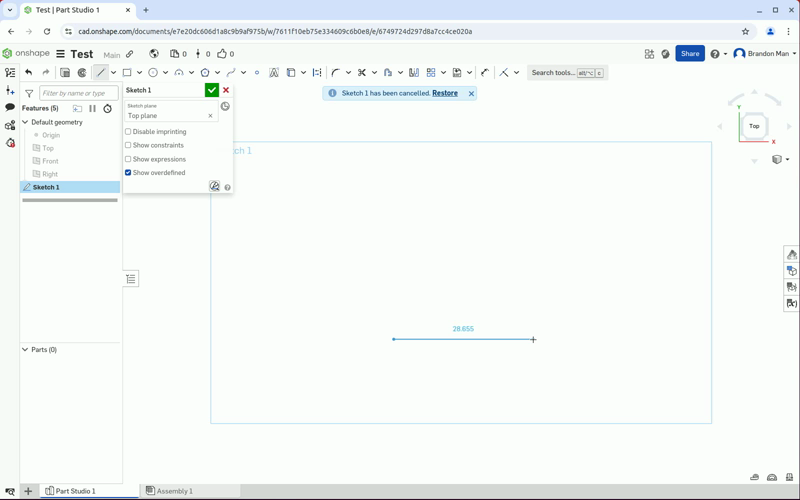
click(533, 339)
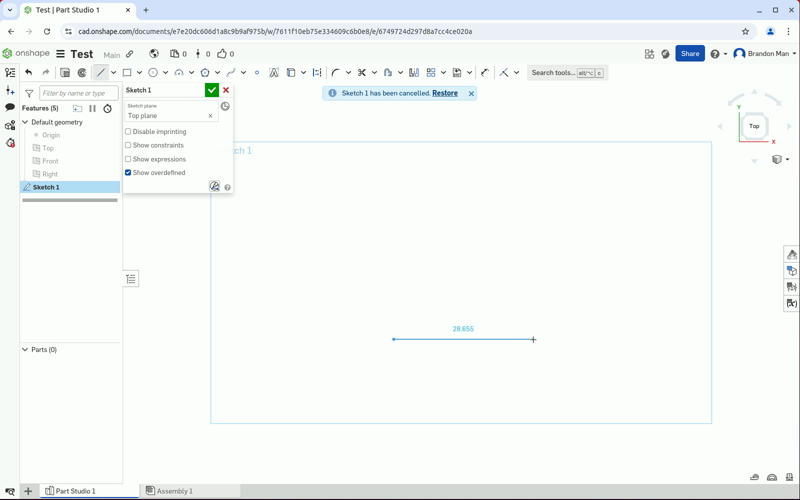
key_up(shift)
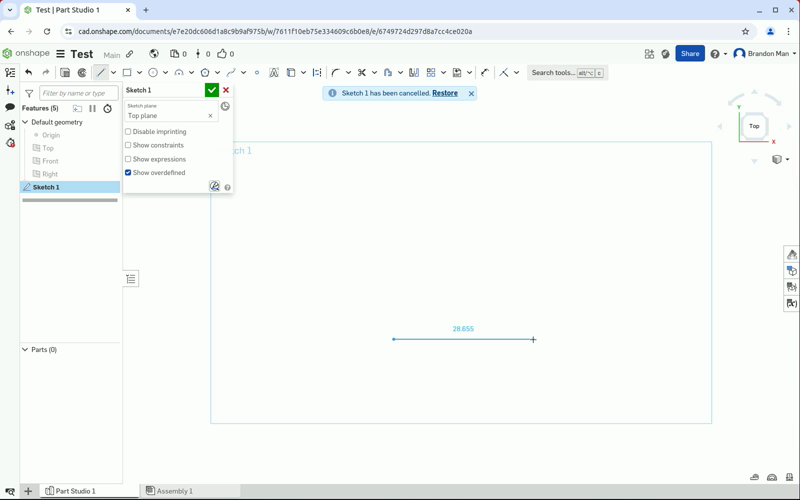
key_down(shift)
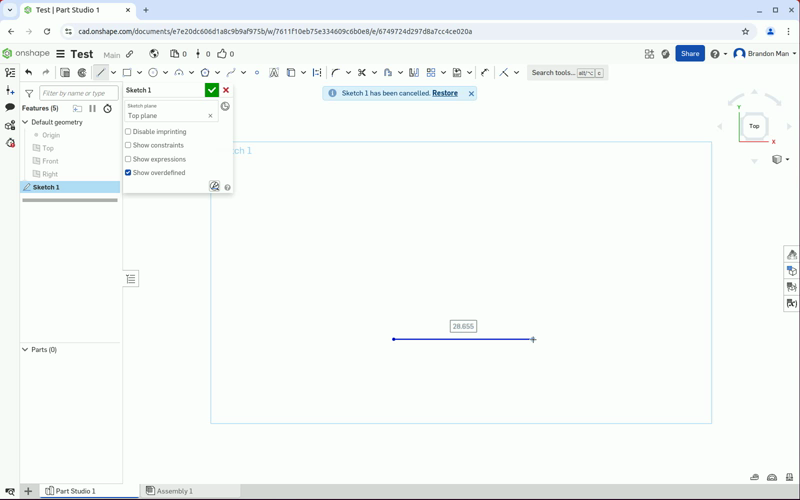
mouse_move(533, 225)
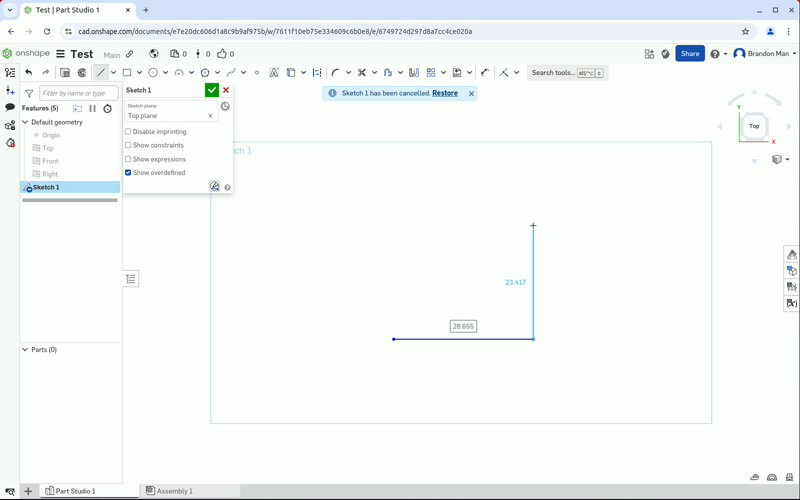
click(533, 225)
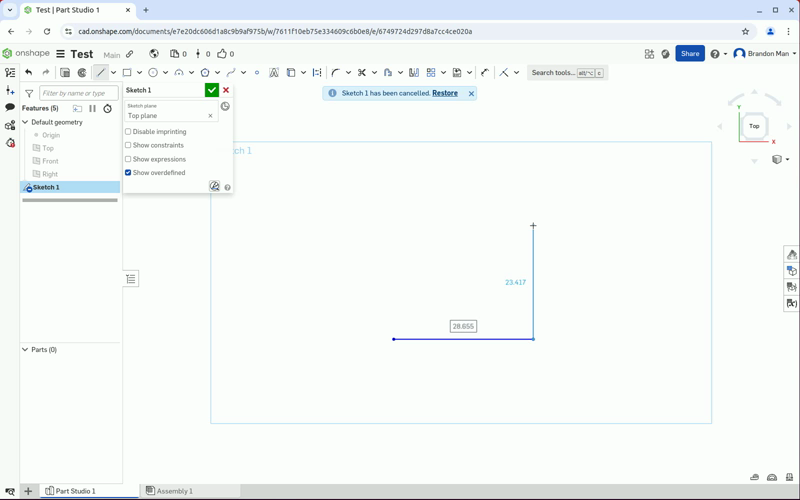
key_up(shift)
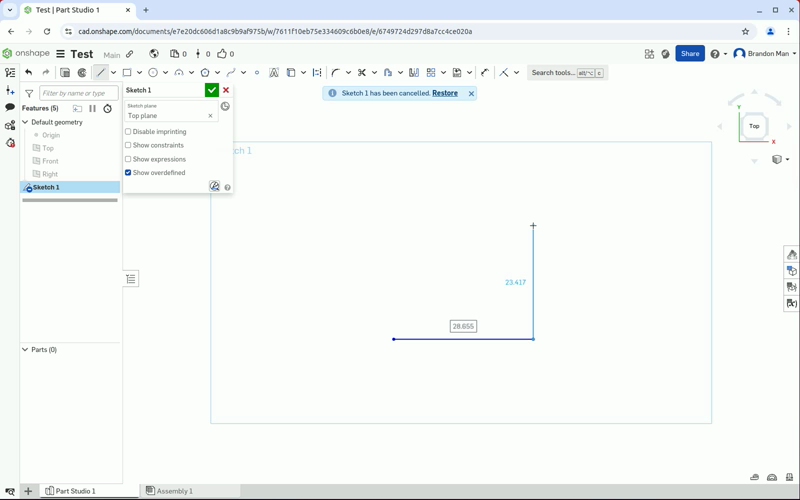
key_down(shift)
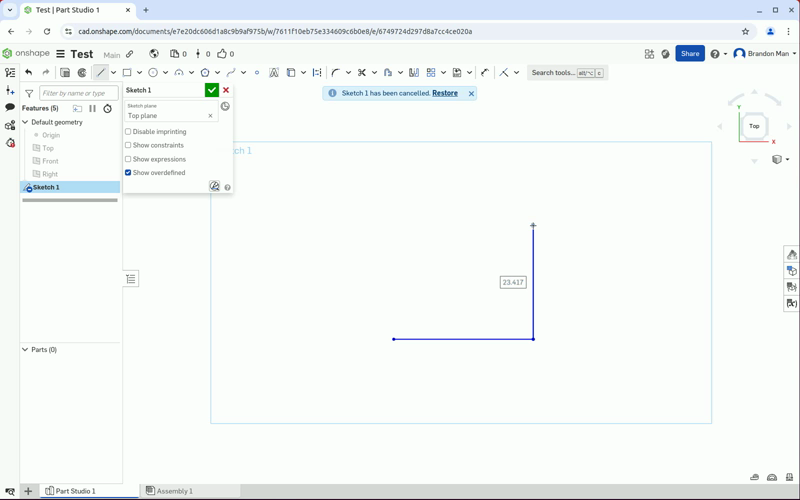
mouse_move(393, 225)
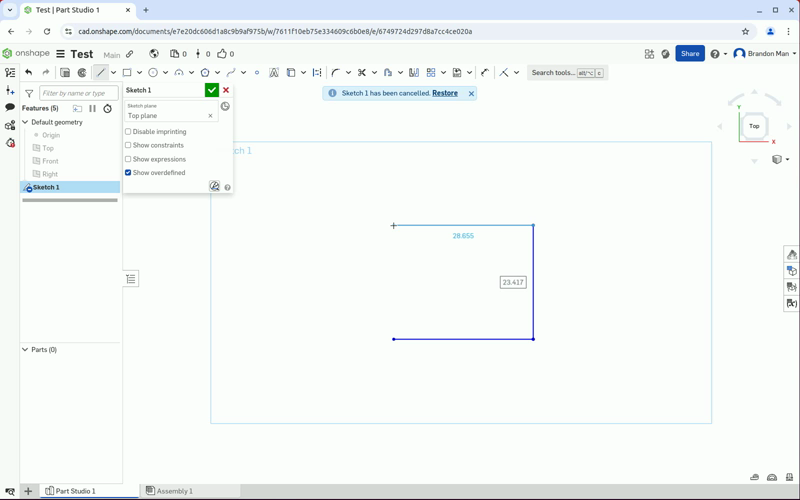
click(393, 225)
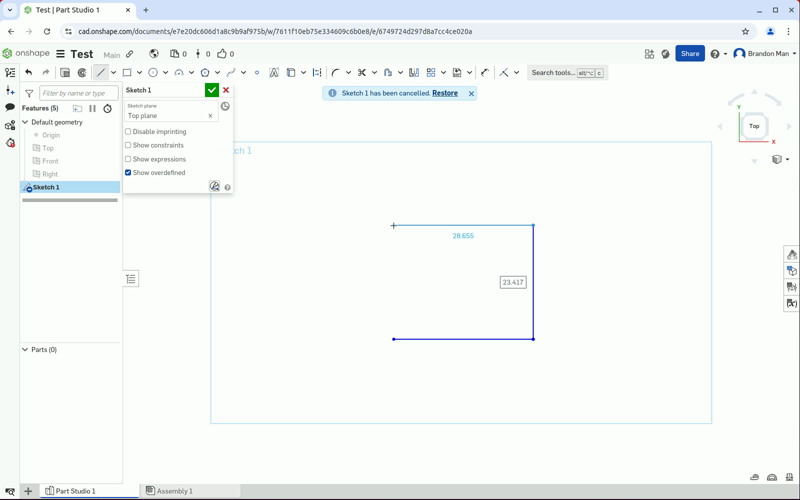
key_up(shift)
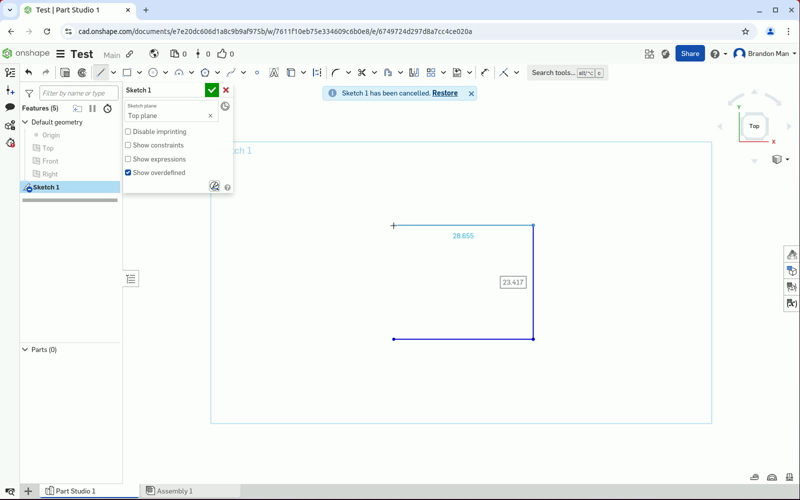
key_down(shift)
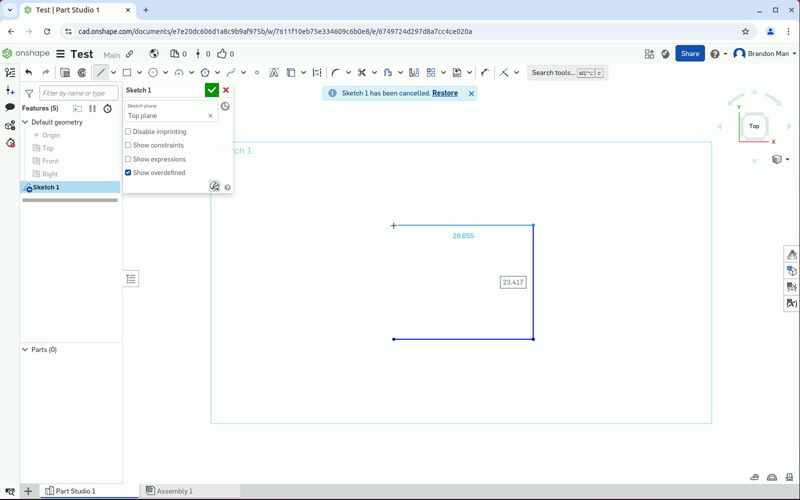
mouse_move(393, 339)
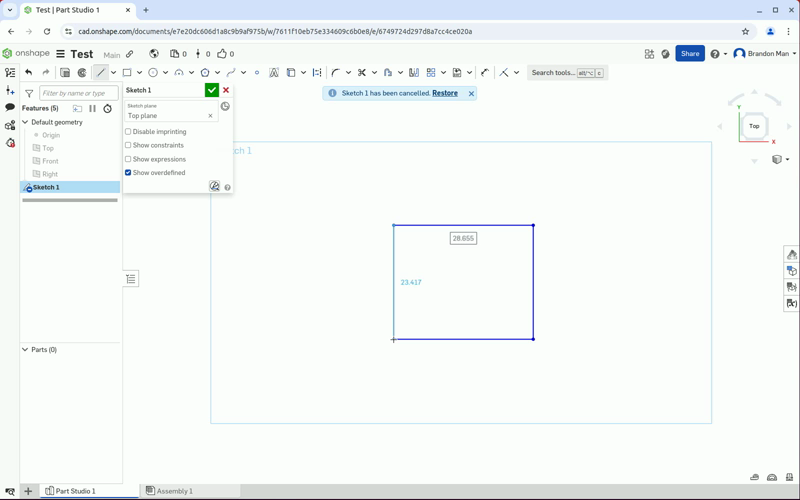
key_up(shift)
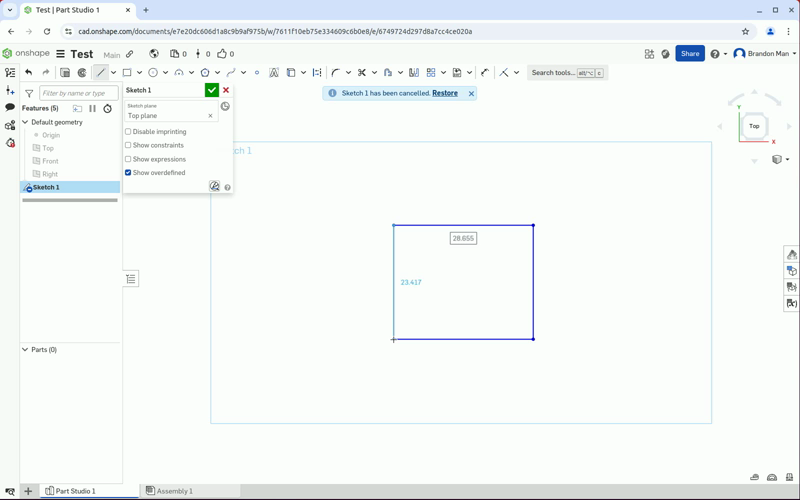
click(393, 339)
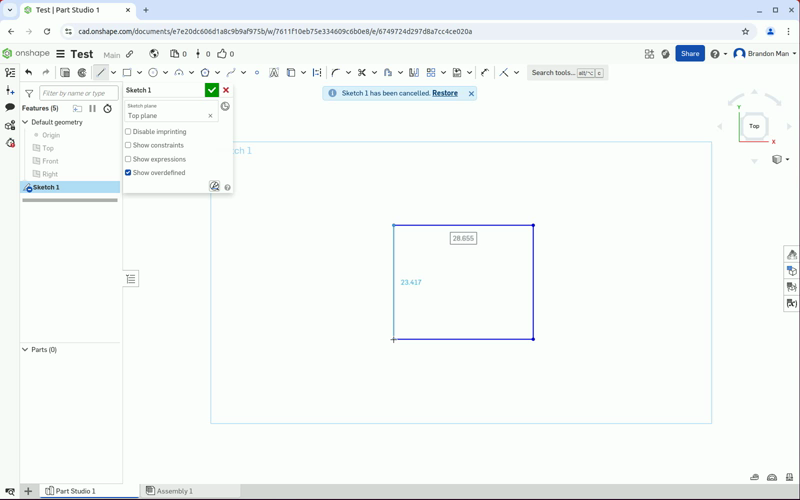
key(esc)
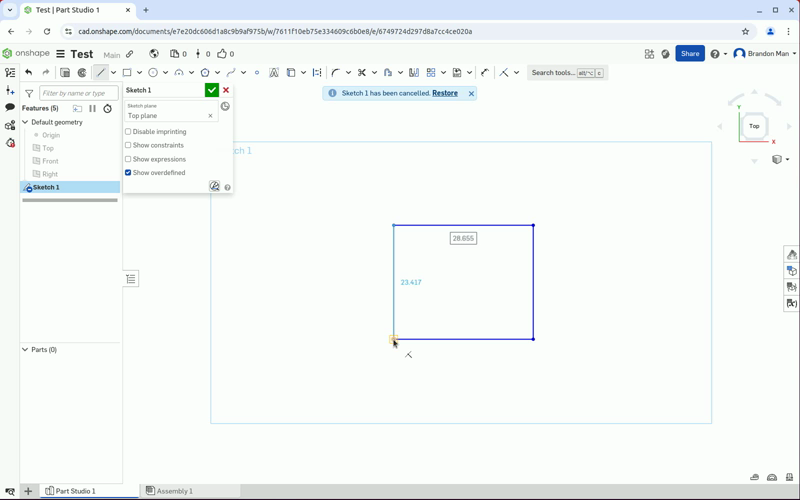
mouse_move(502, 324)
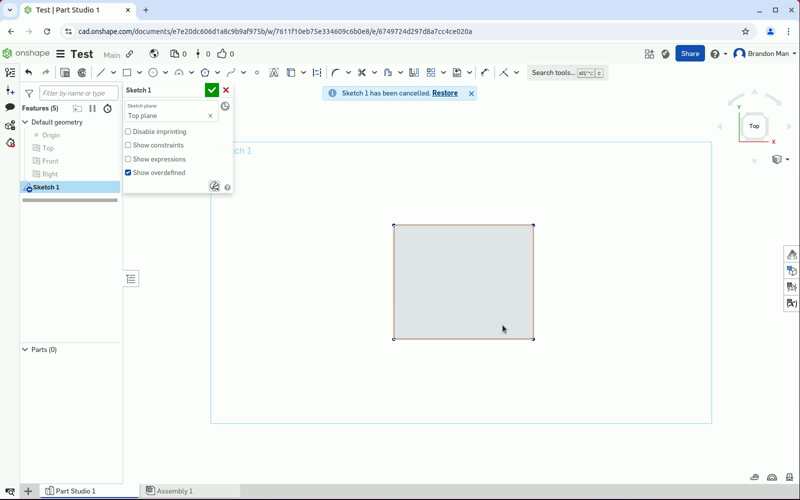
click(502, 324)
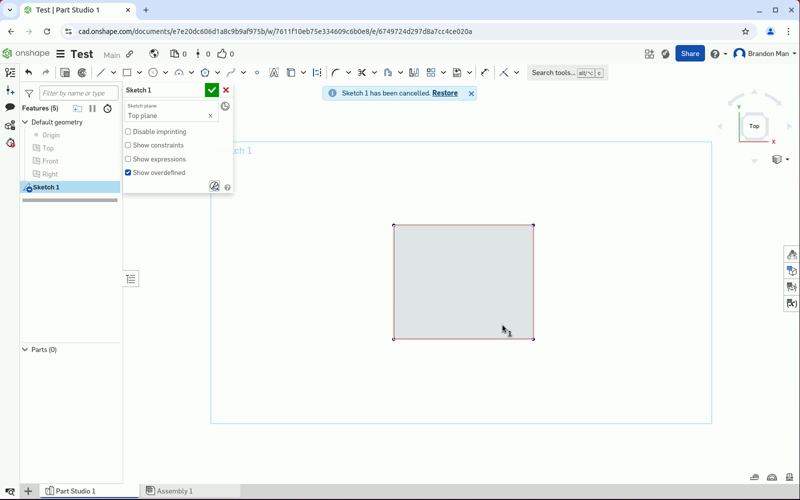
mouse_move(73, 352)
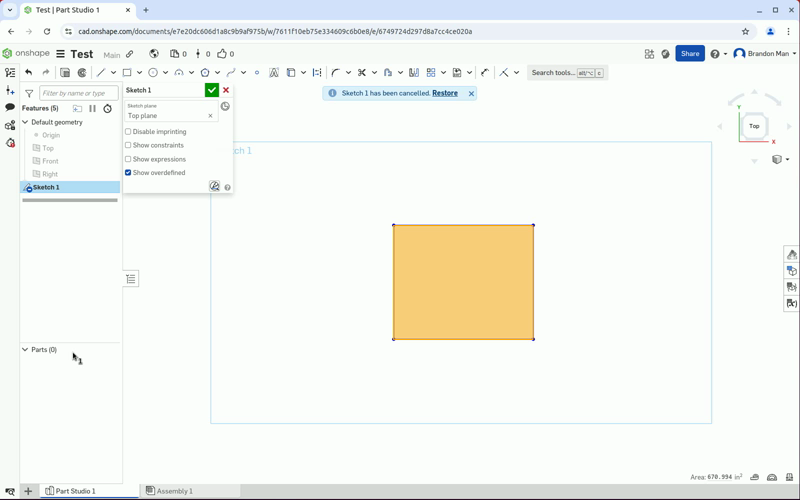
key(shift+y)
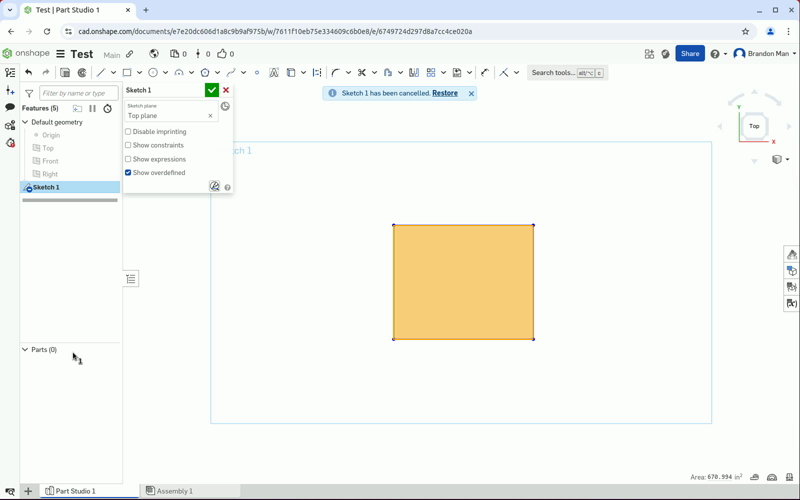
key(shift+e)
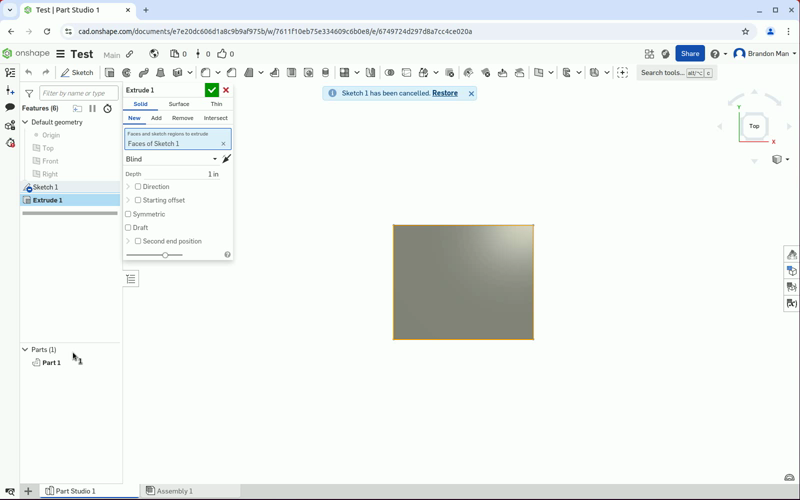
mouse_move(143, 106)
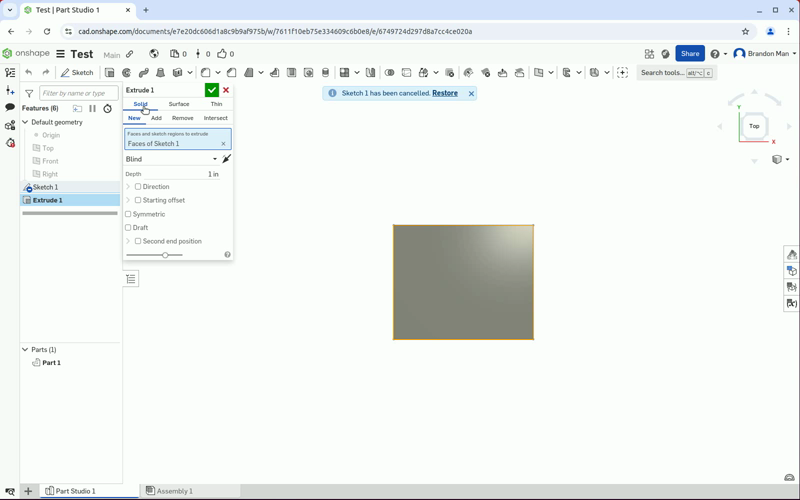
click(143, 106)
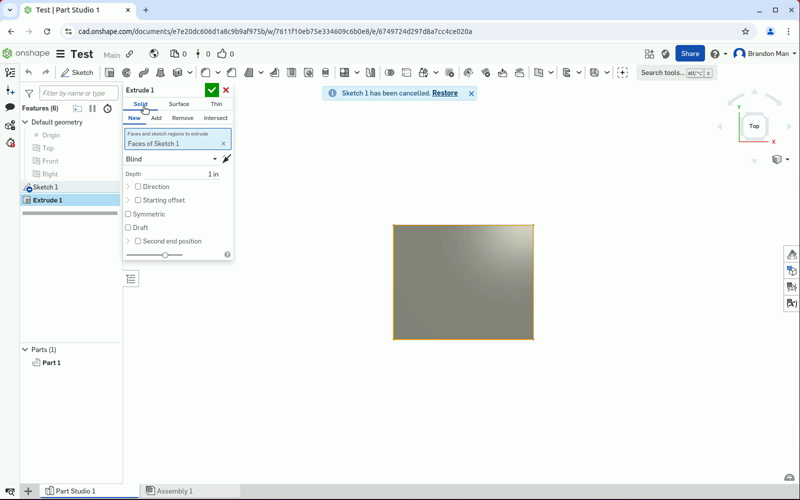
mouse_move(137, 120)
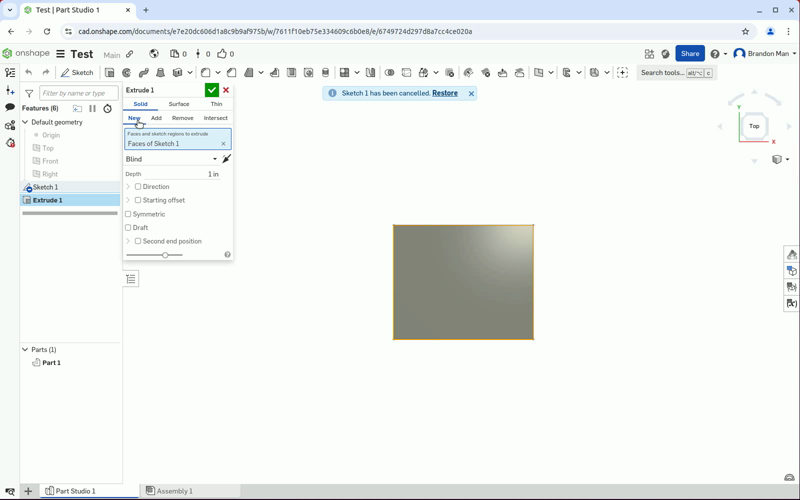
click(137, 120)
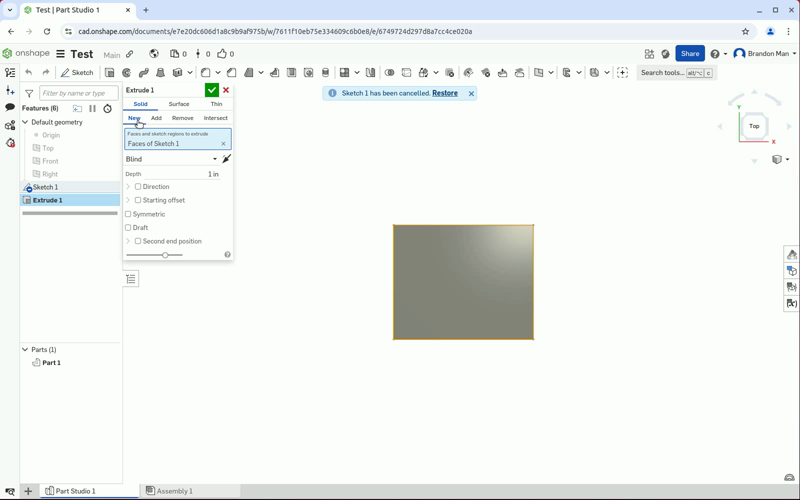
key(tab, 4)
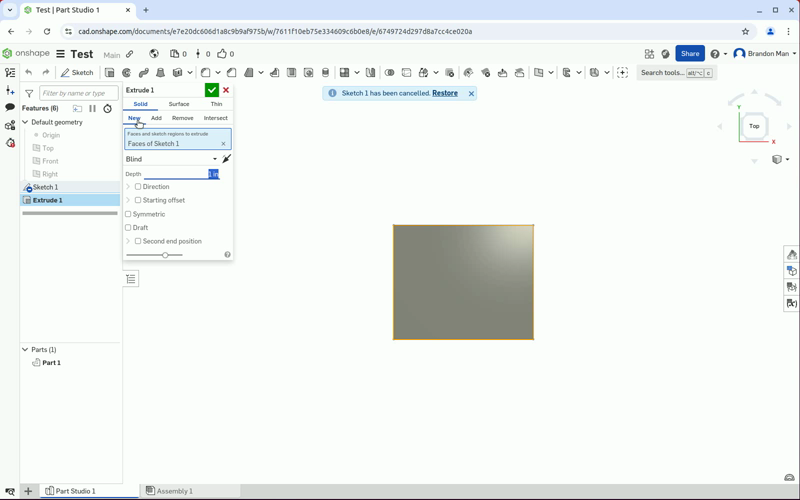
text(7.703)
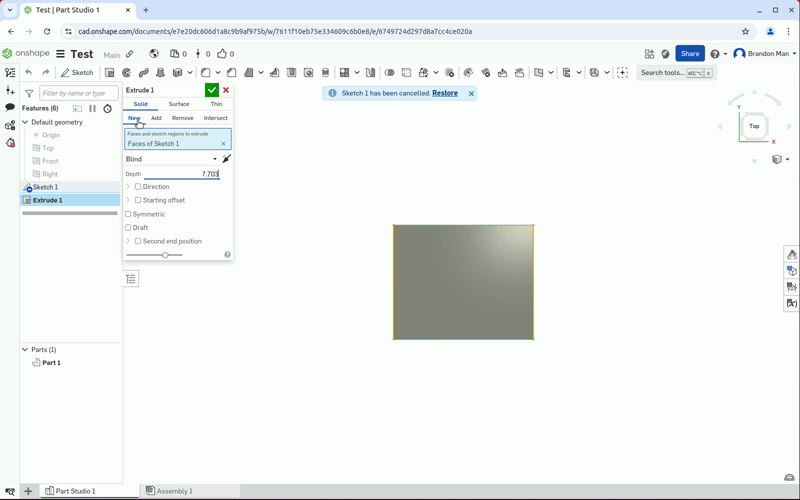
key(enter)
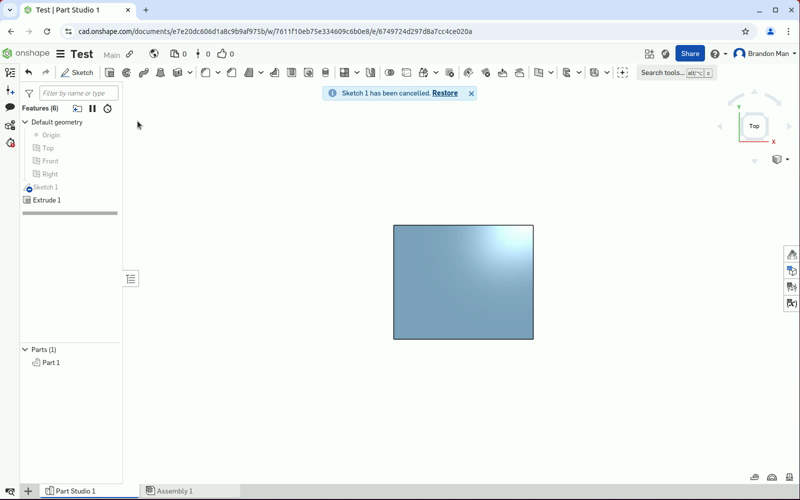
key(shift+h)
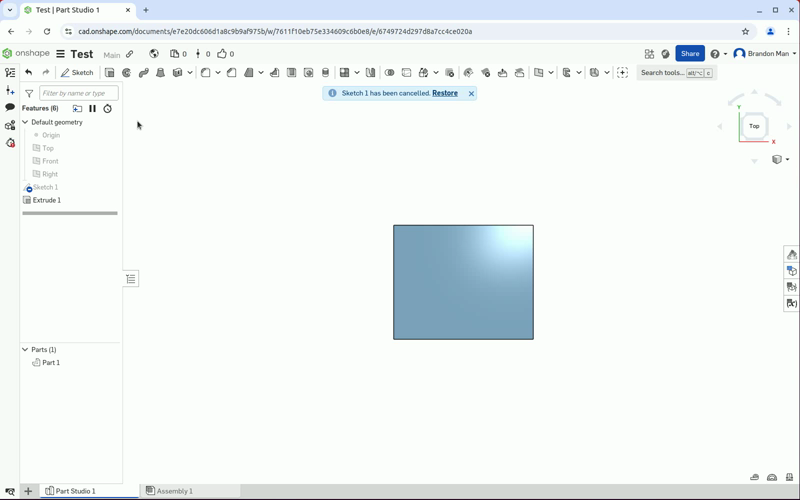
key(shift+h)
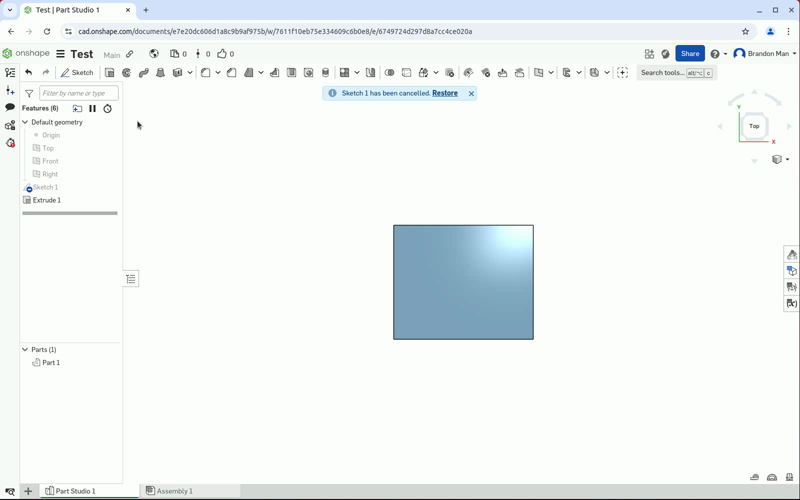
mouse_move(73, 189)
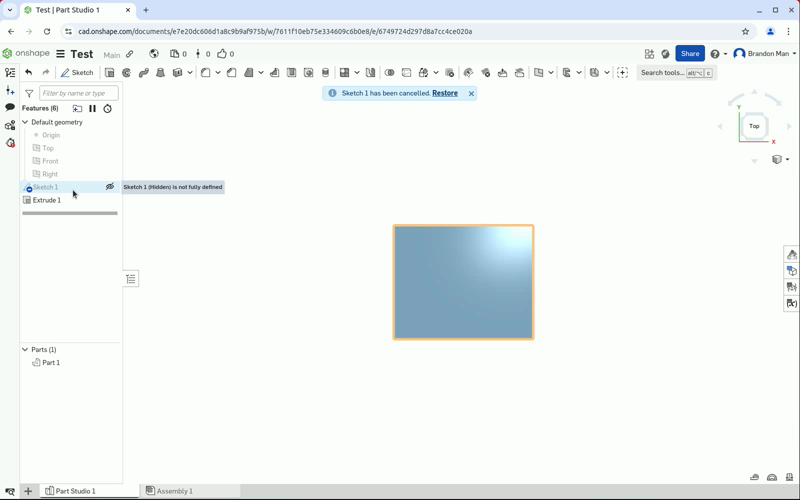
click(73, 189)
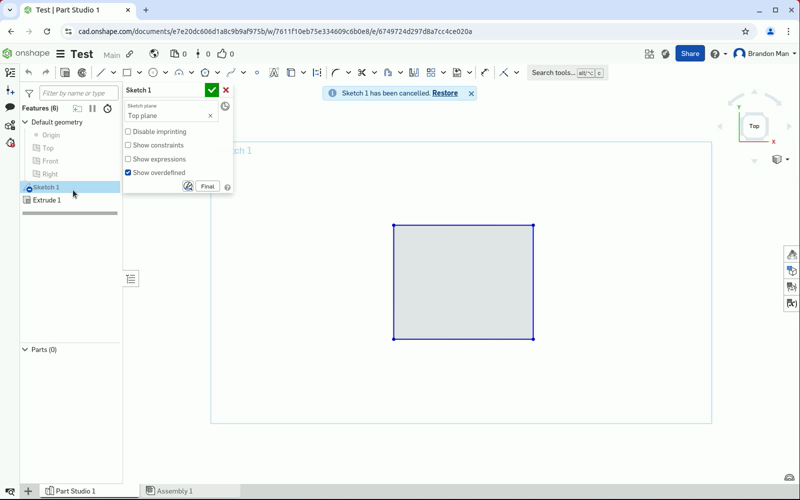
mouse_move(229, 92)
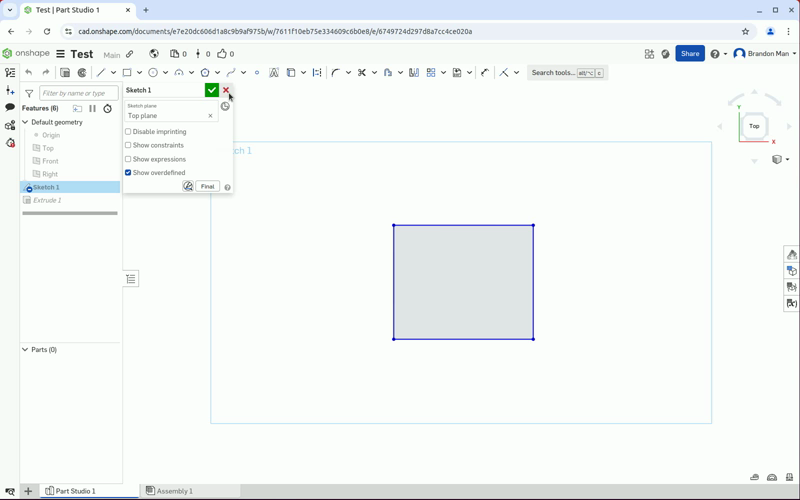
click(229, 92)
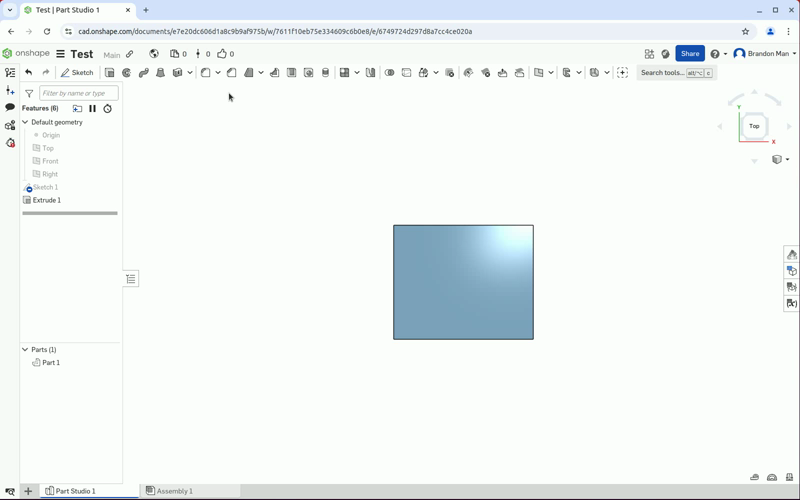
mouse_move(541, 75)
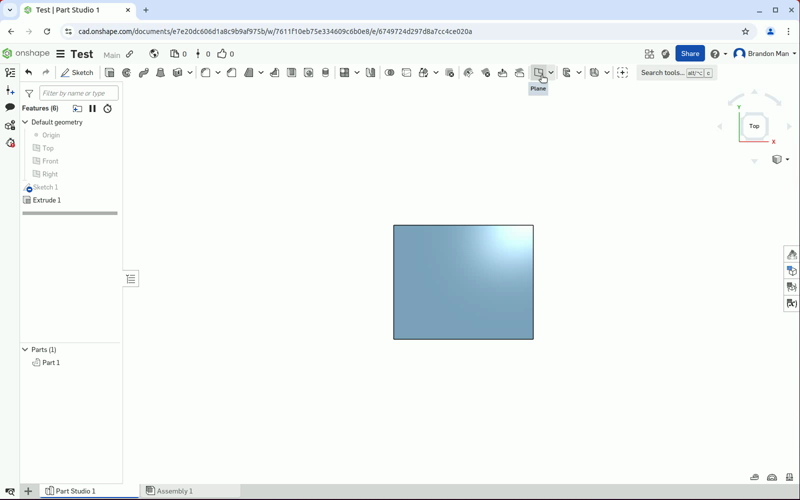
click(541, 75)
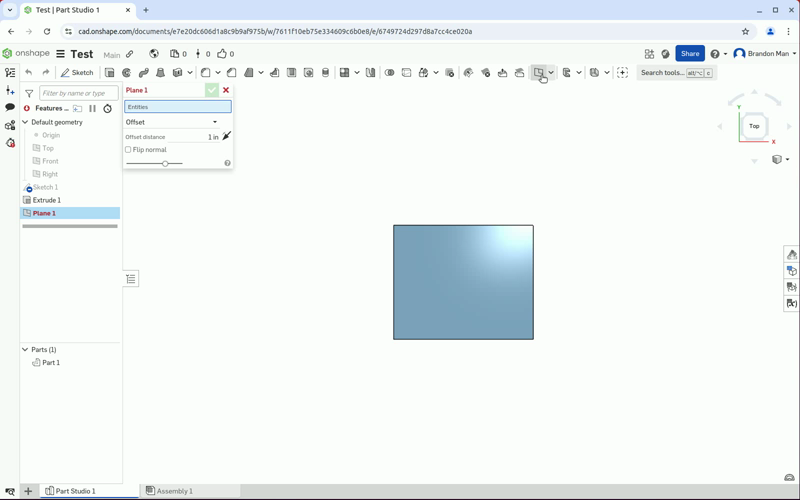
mouse_move(73, 150)
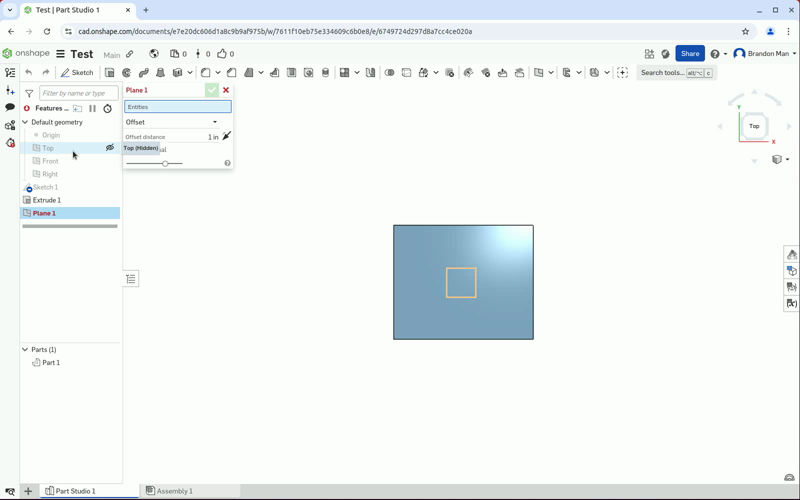
click(73, 150)
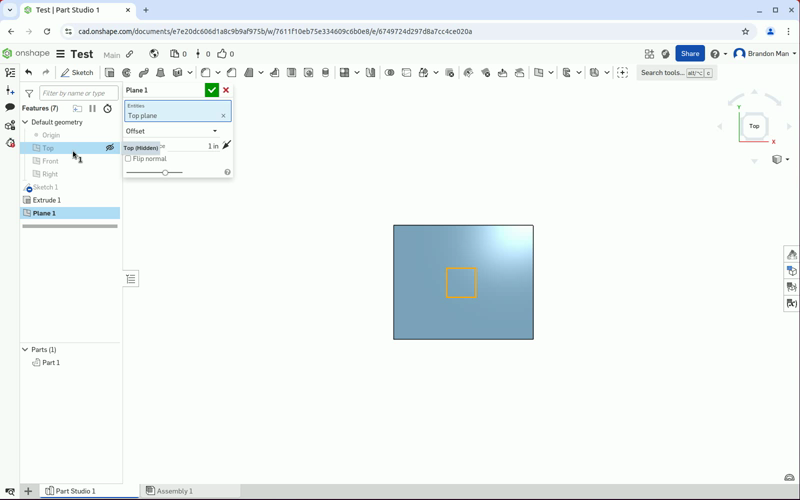
key(tab, 2)
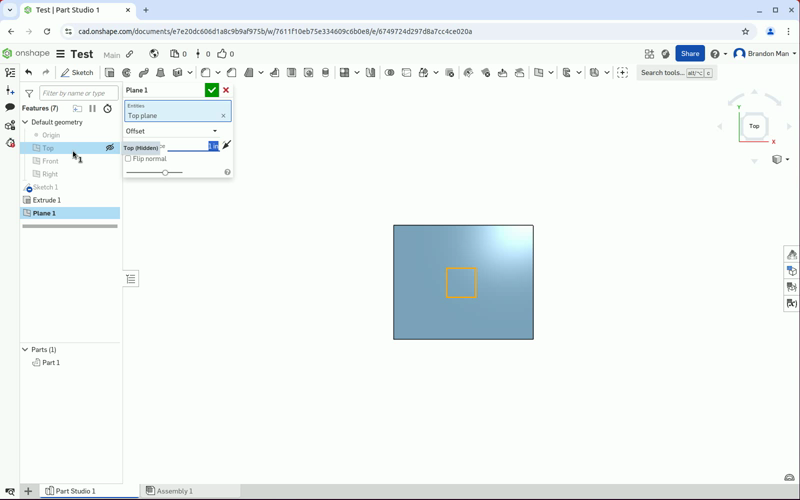
text(7.703)
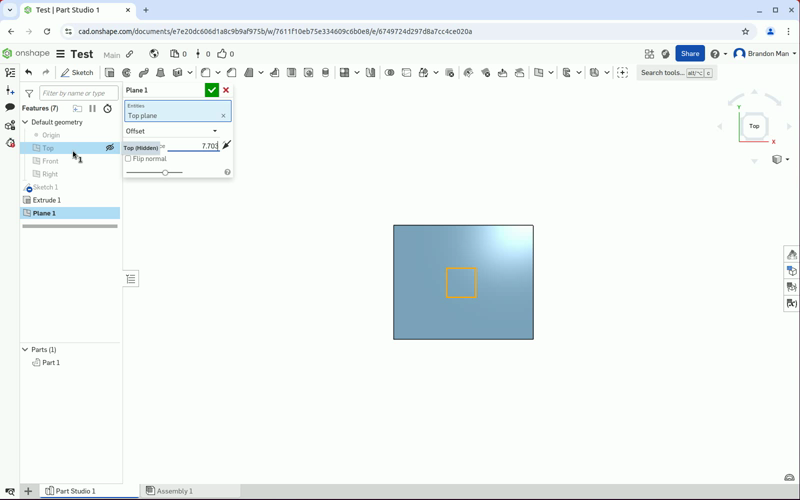
key(enter, 2)
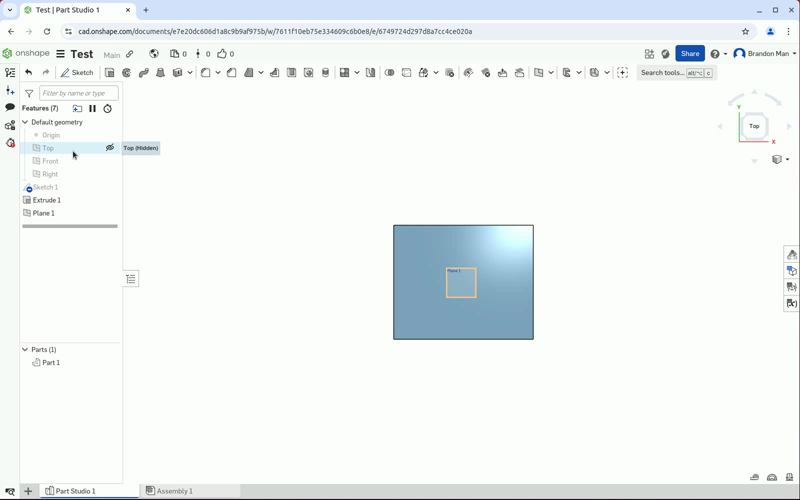
key(shift+s)
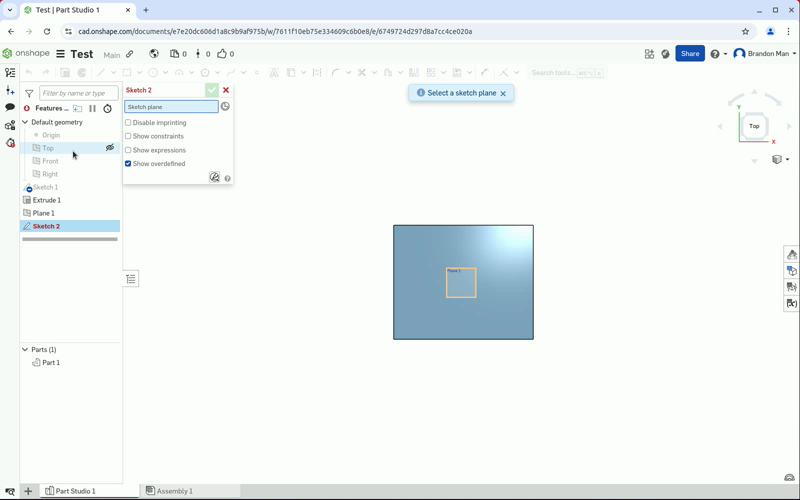
mouse_move(73, 215)
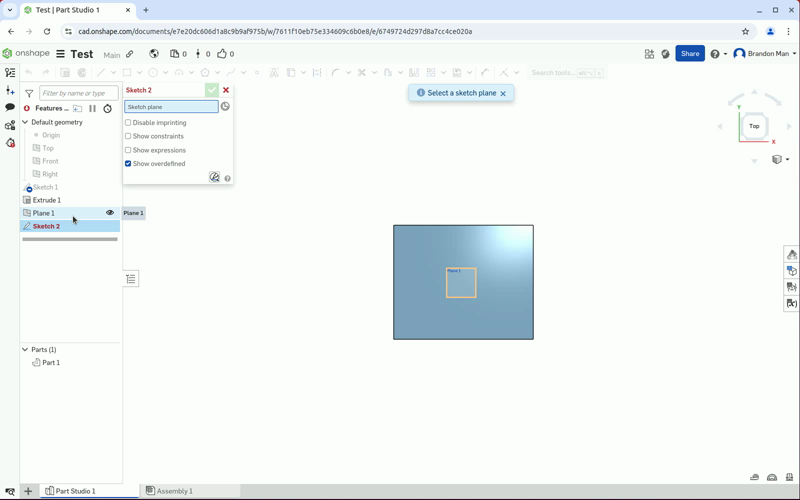
click(73, 215)
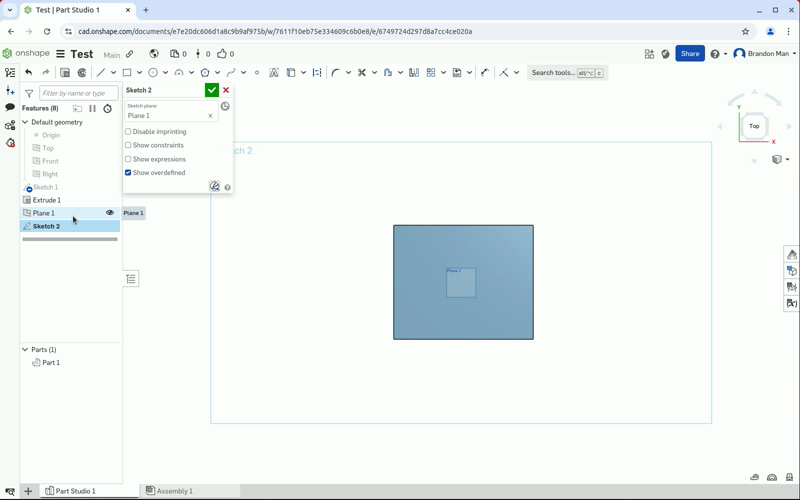
mouse_move(73, 352)
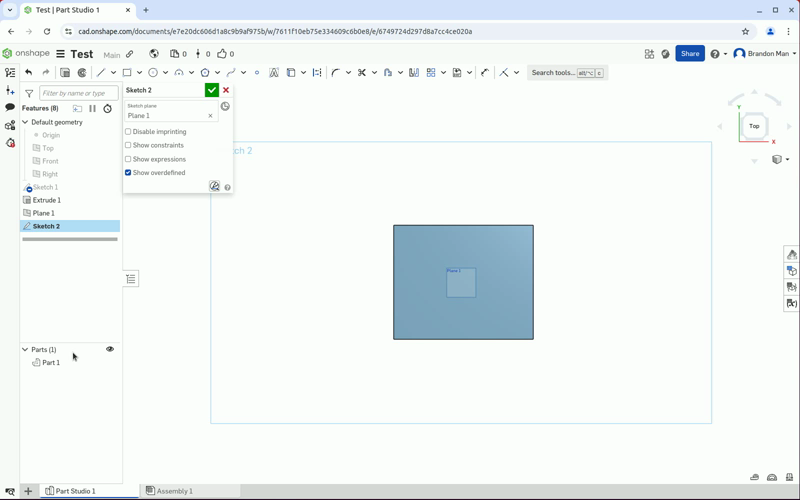
key(y)
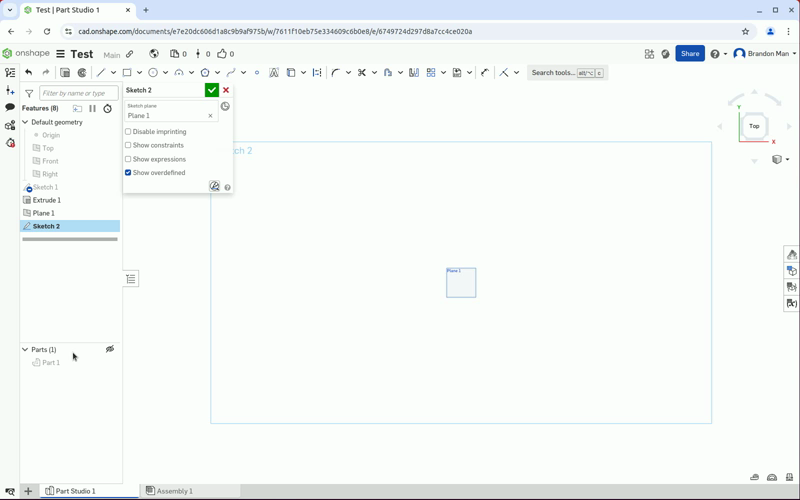
key(l)
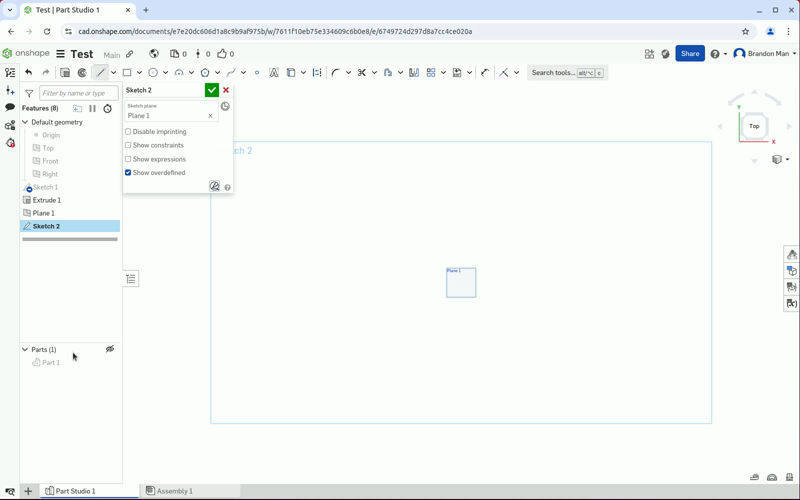
key_down(shift)
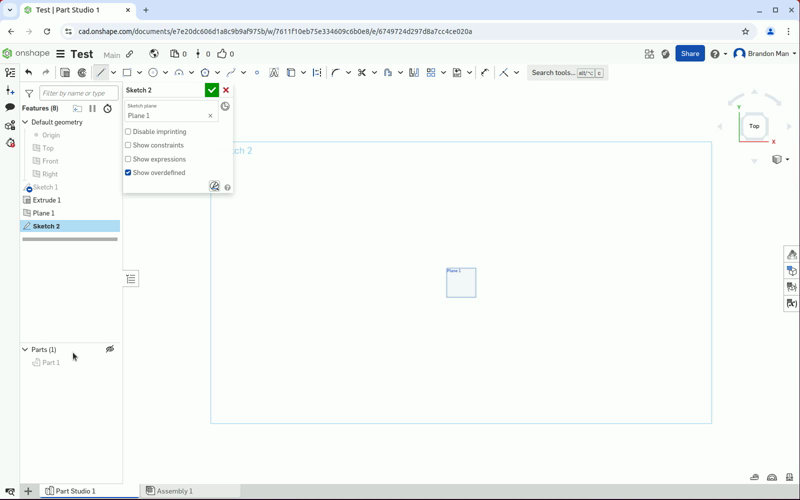
mouse_move(500, 262)
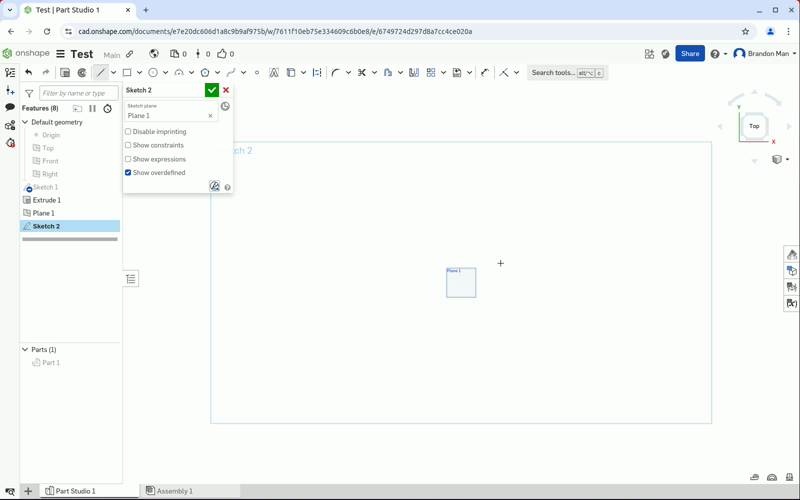
click(500, 262)
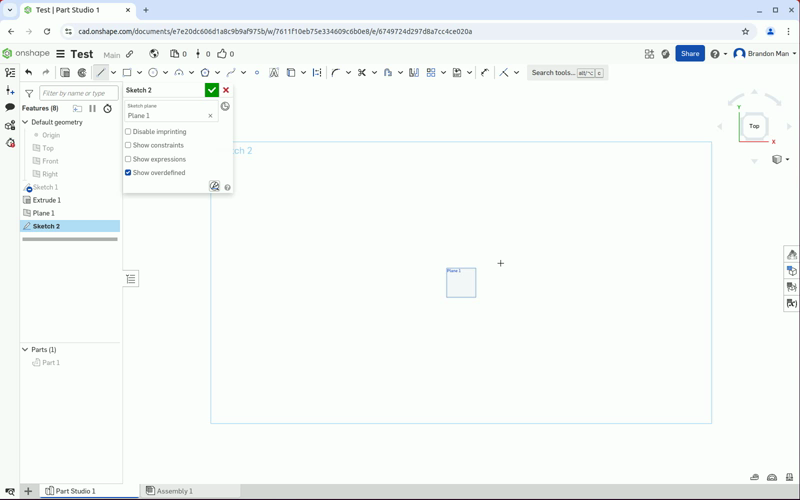
key_up(shift)
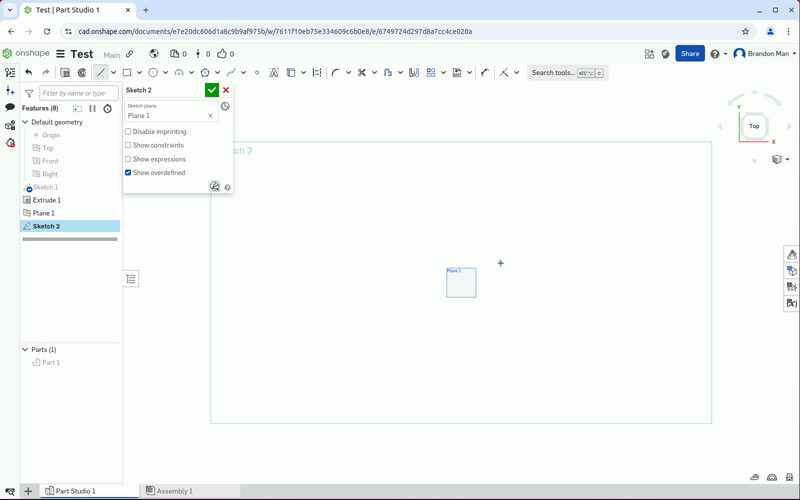
key_down(shift)
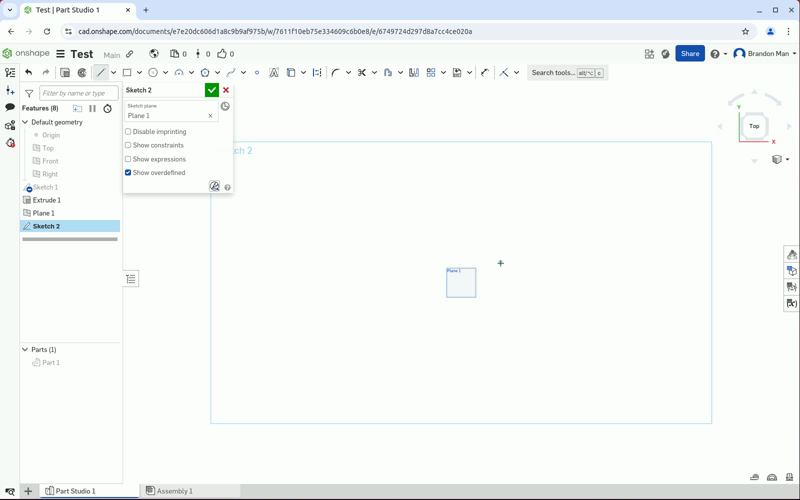
mouse_move(530, 262)
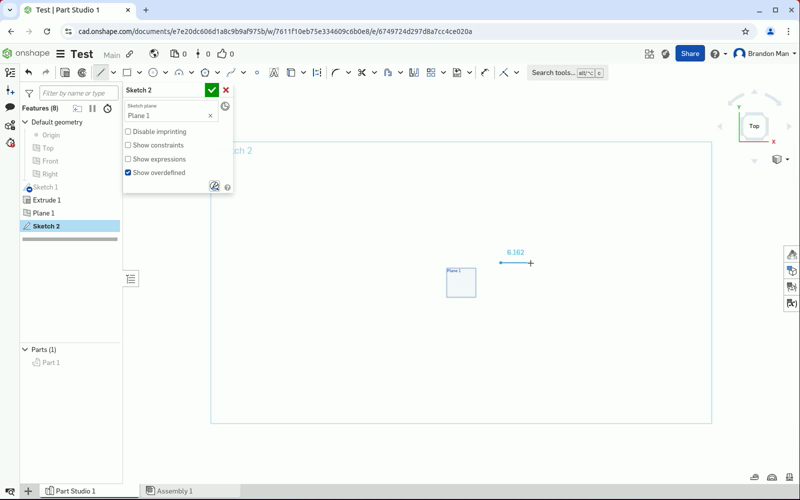
mouse_move(534, 262)
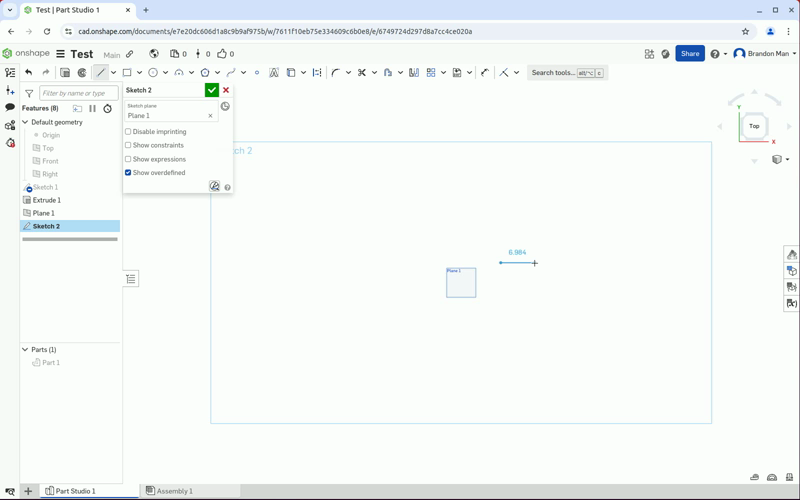
click(534, 262)
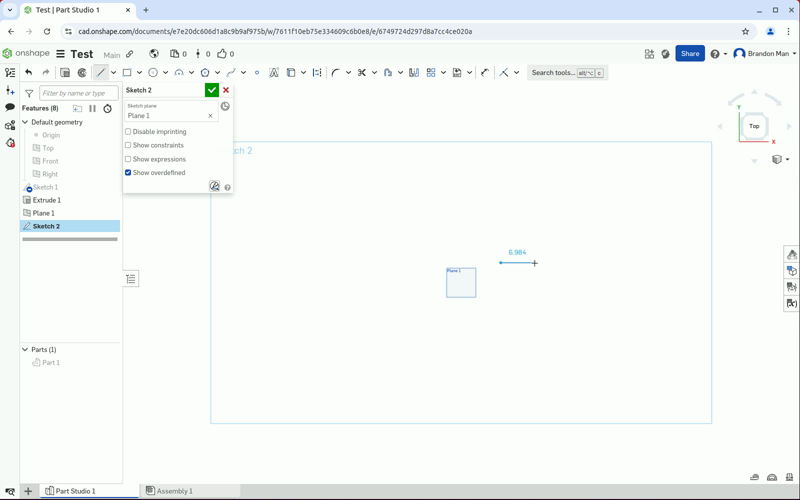
key_up(shift)
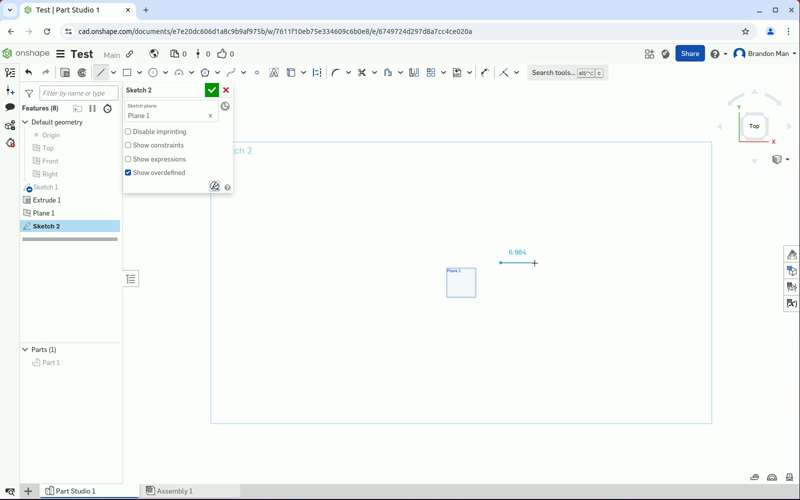
key_down(shift)
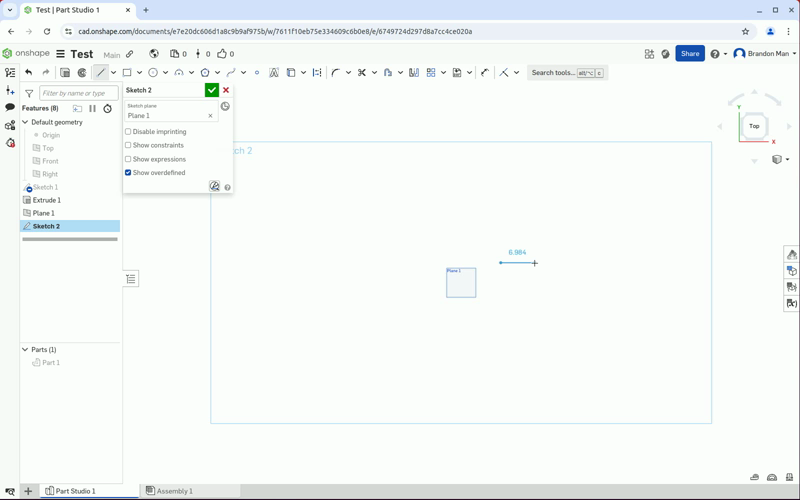
mouse_move(564, 262)
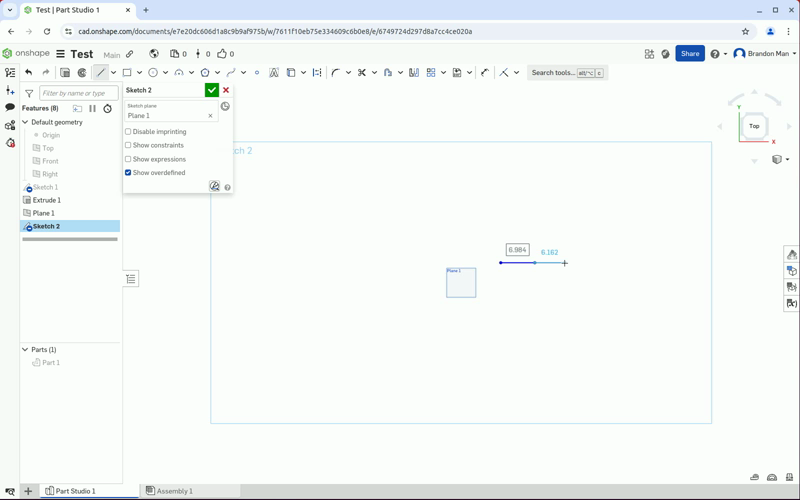
mouse_move(534, 224)
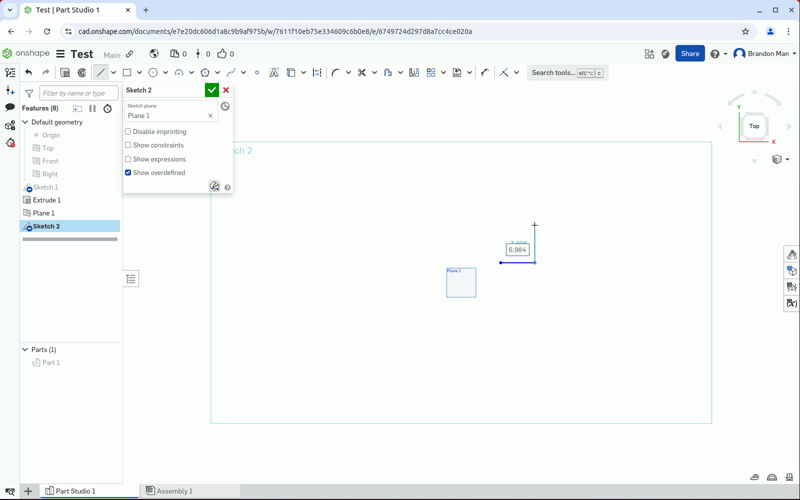
click(534, 224)
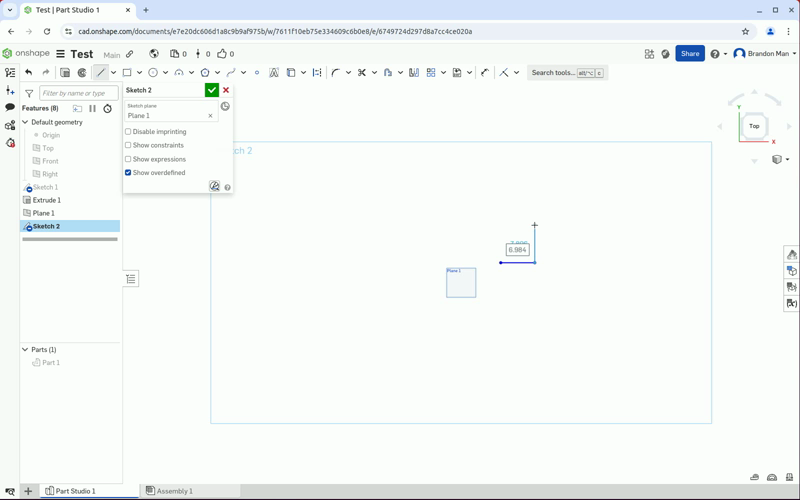
key_up(shift)
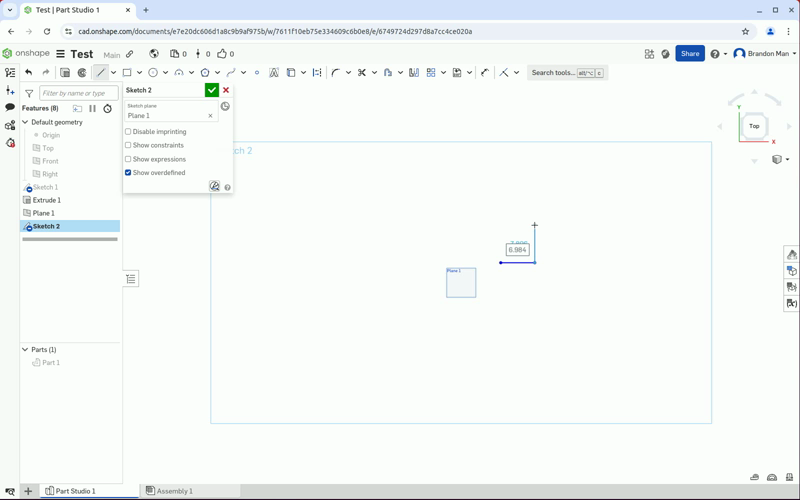
key_down(shift)
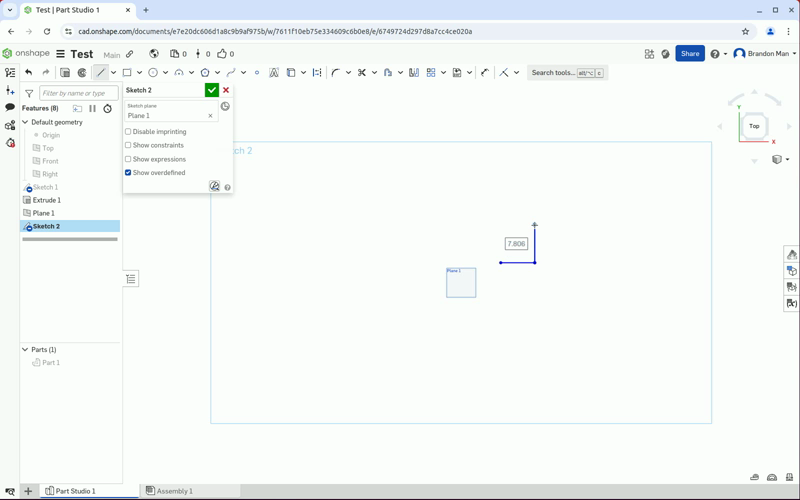
mouse_move(564, 224)
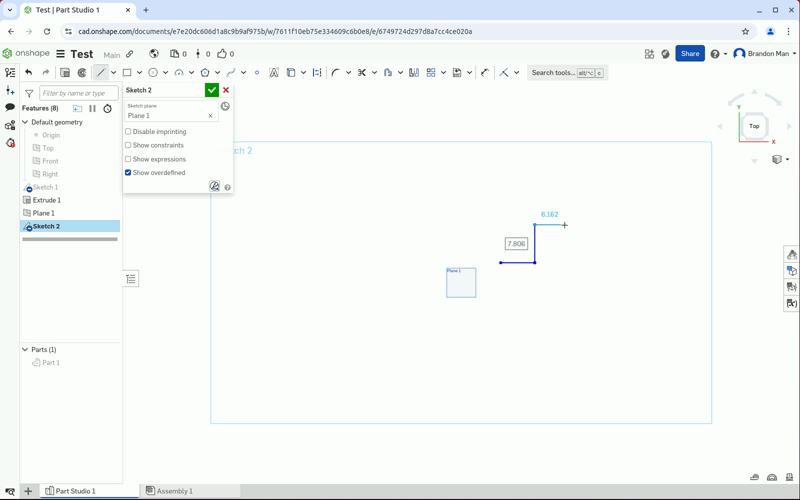
mouse_move(500, 224)
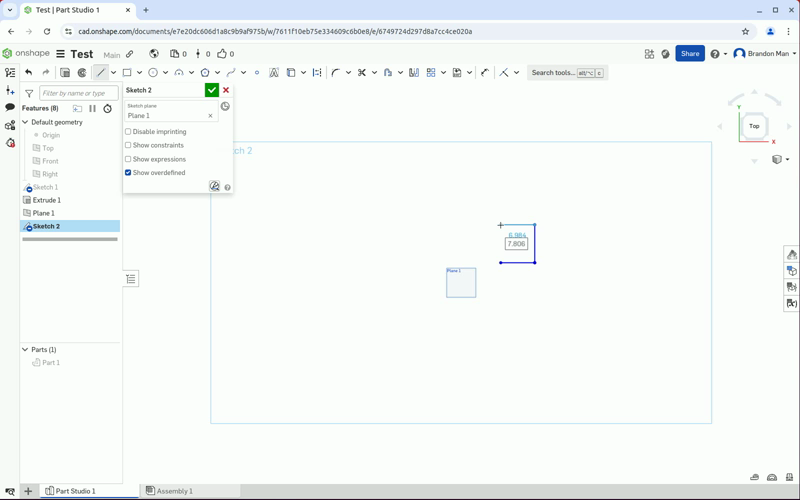
click(500, 224)
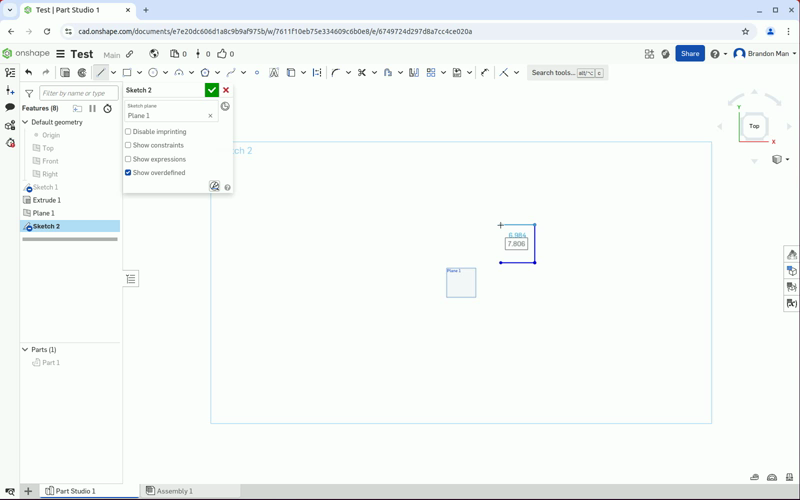
key_up(shift)
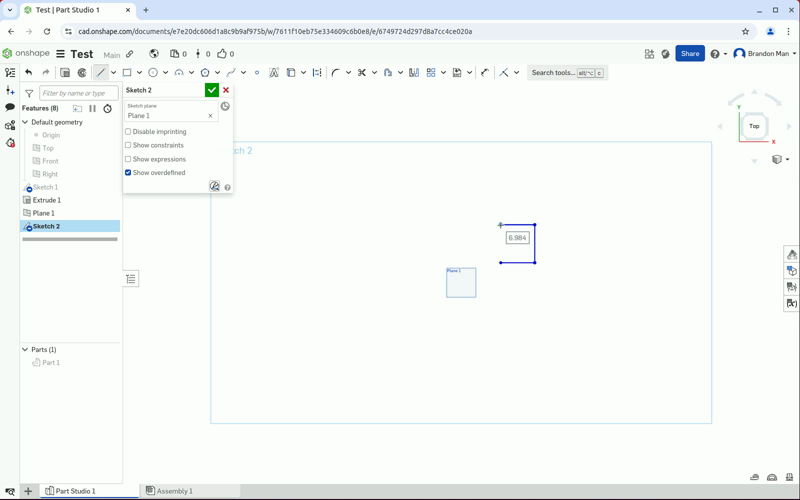
mouse_move(530, 224)
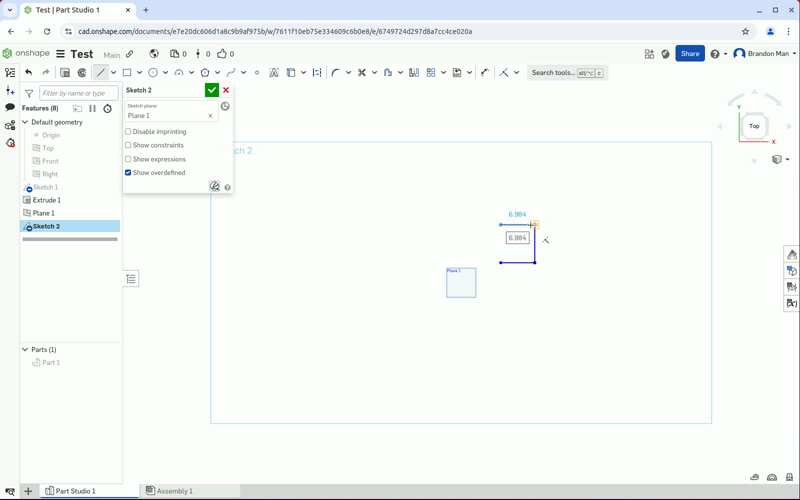
key_down(shift)
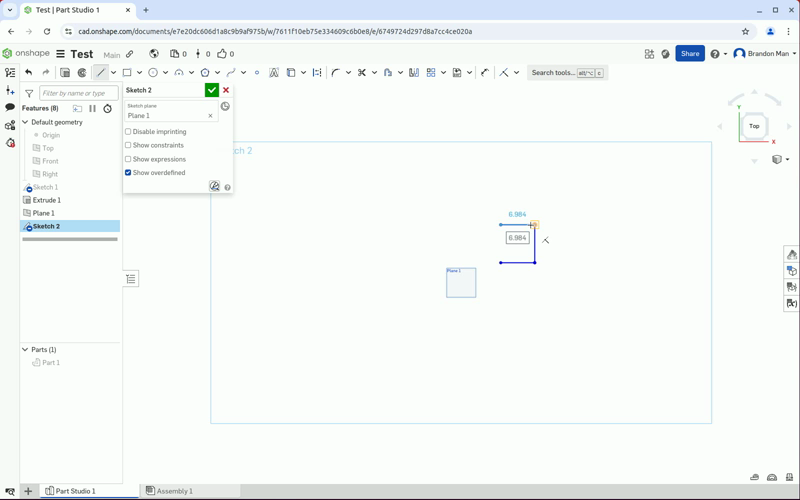
mouse_move(500, 262)
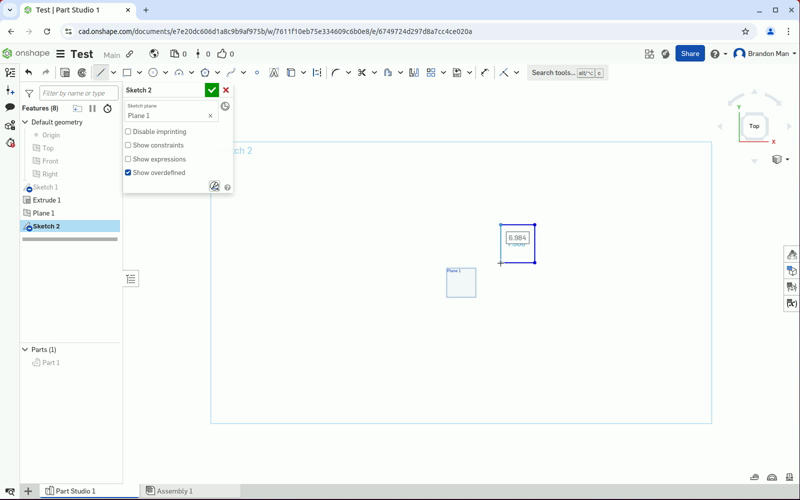
key_up(shift)
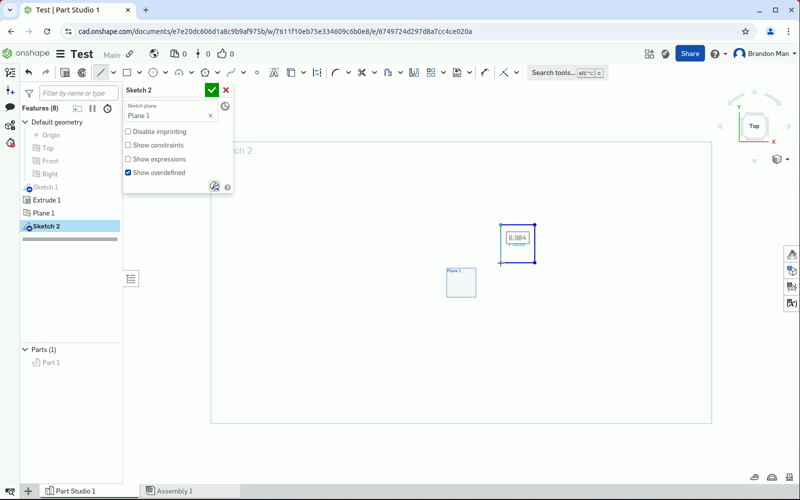
click(500, 262)
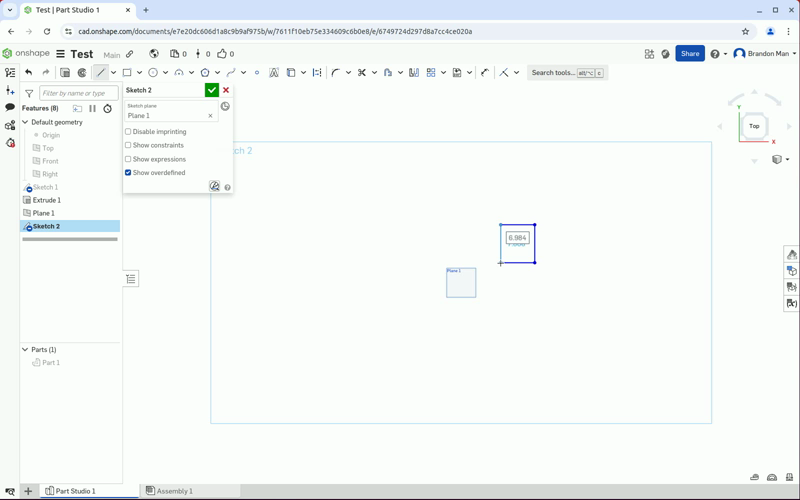
key(esc)
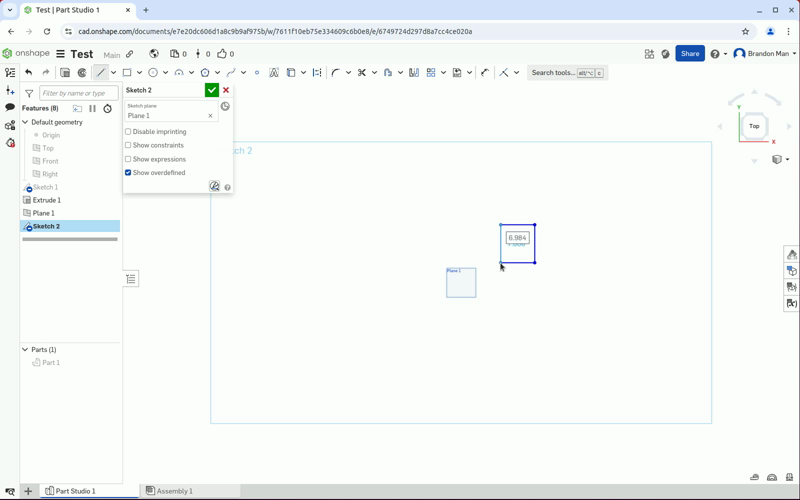
mouse_move(506, 238)
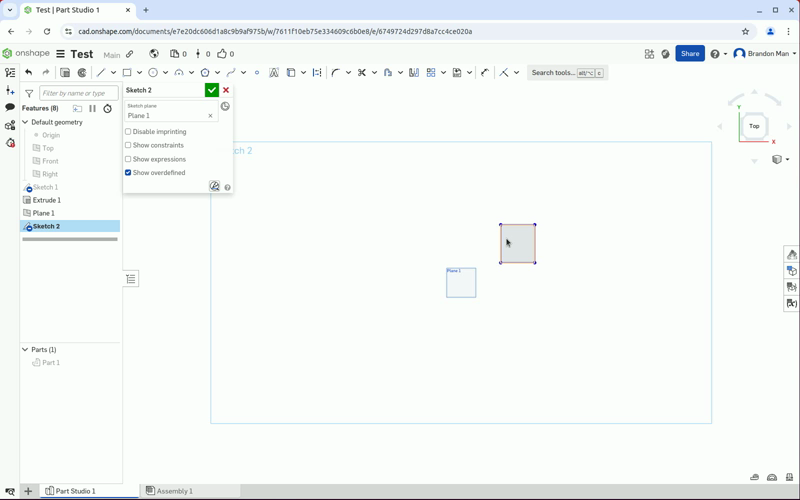
scroll(6)
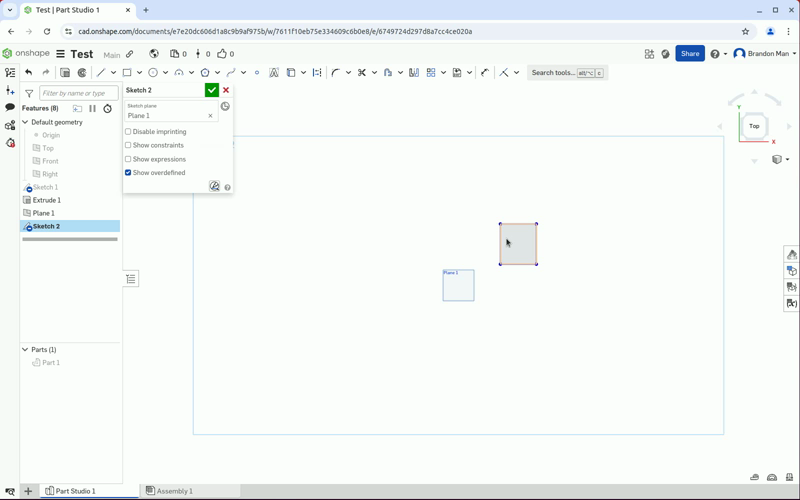
scroll(6)
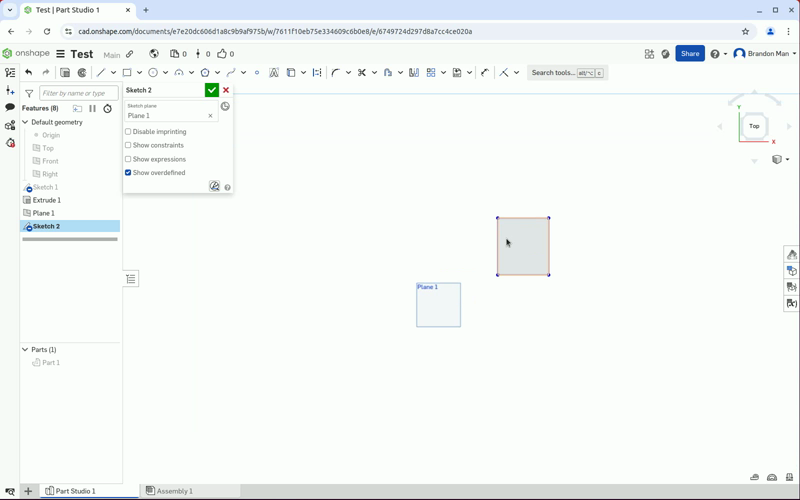
scroll(6)
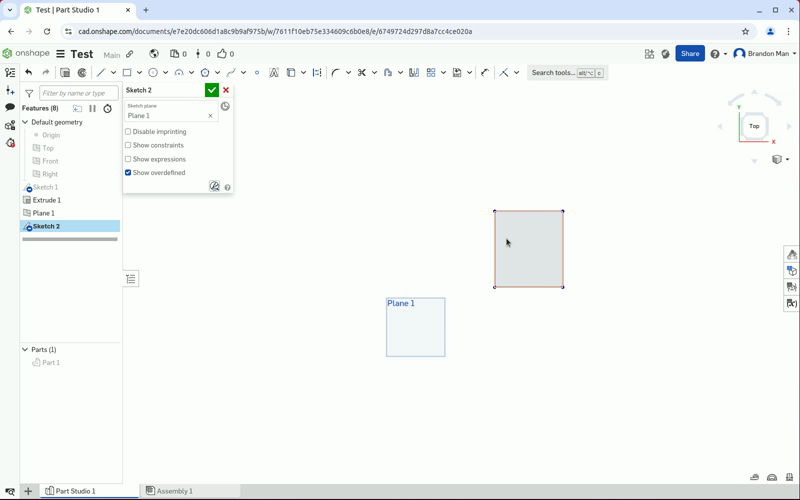
scroll(6)
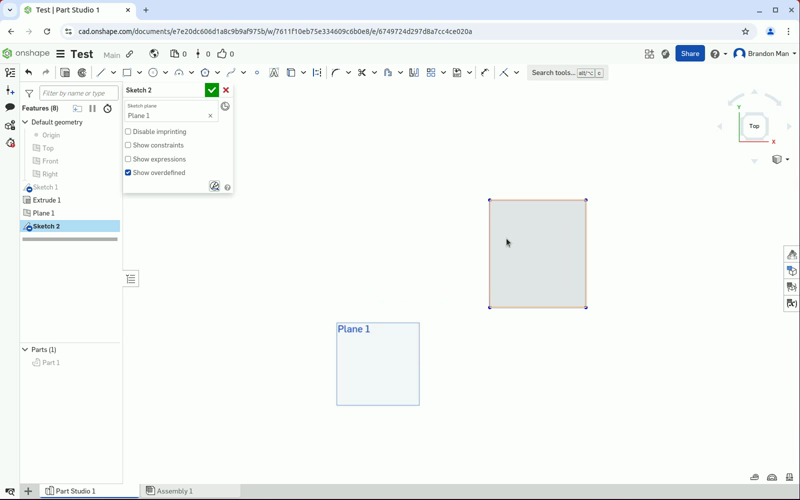
scroll(6)
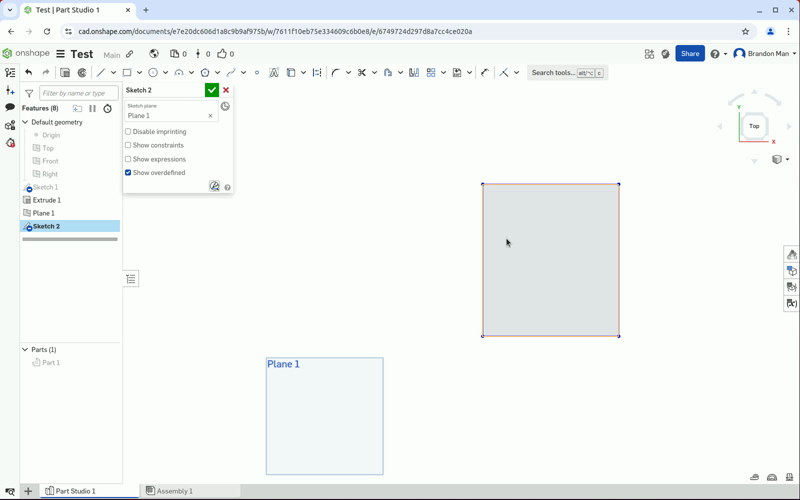
scroll(6)
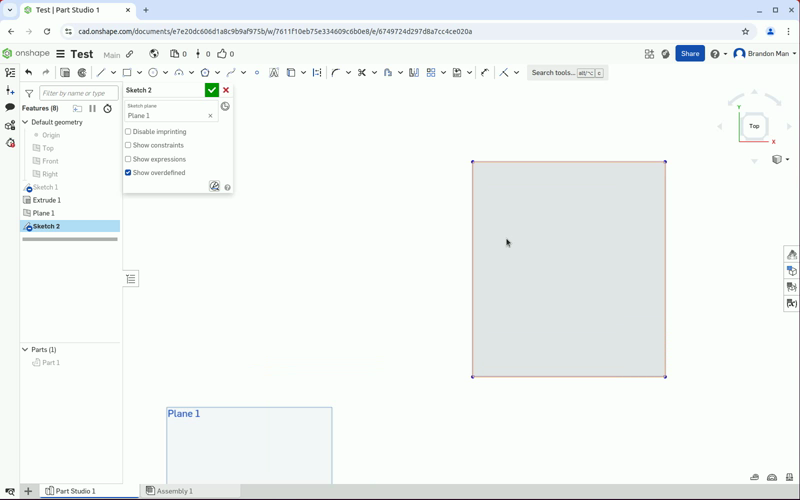
scroll(6)
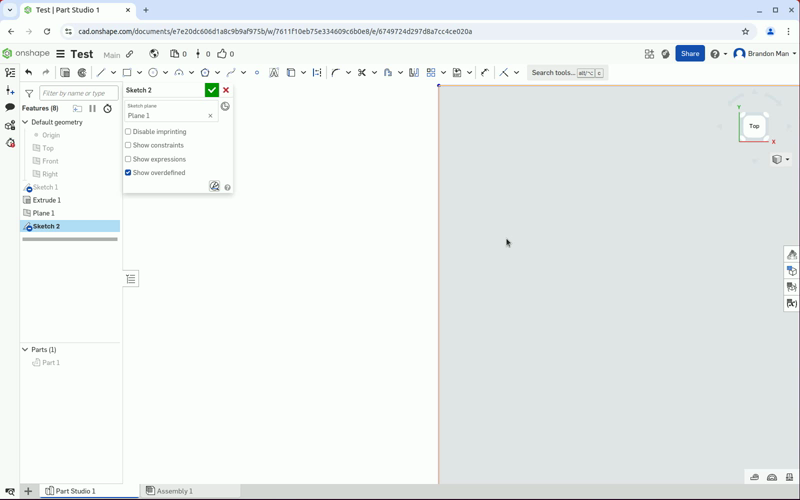
click(506, 238)
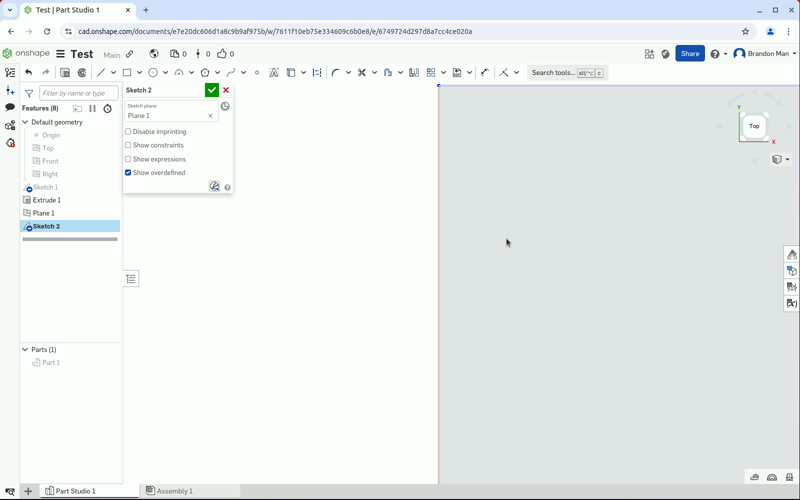
scroll(-6)
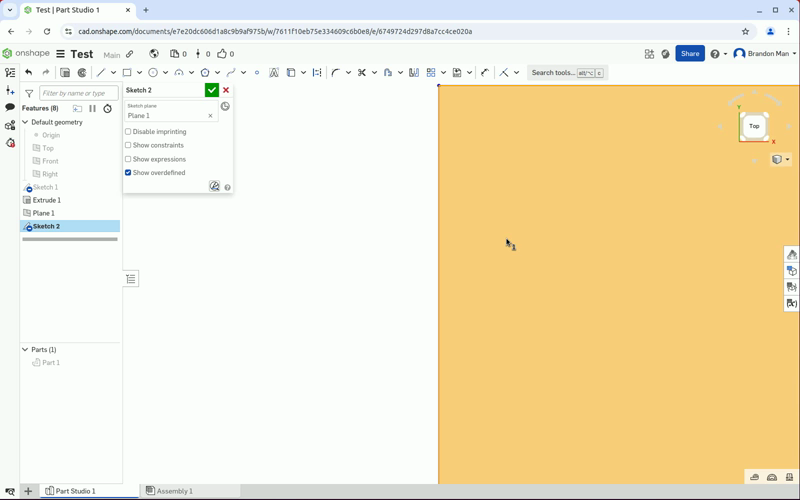
scroll(-6)
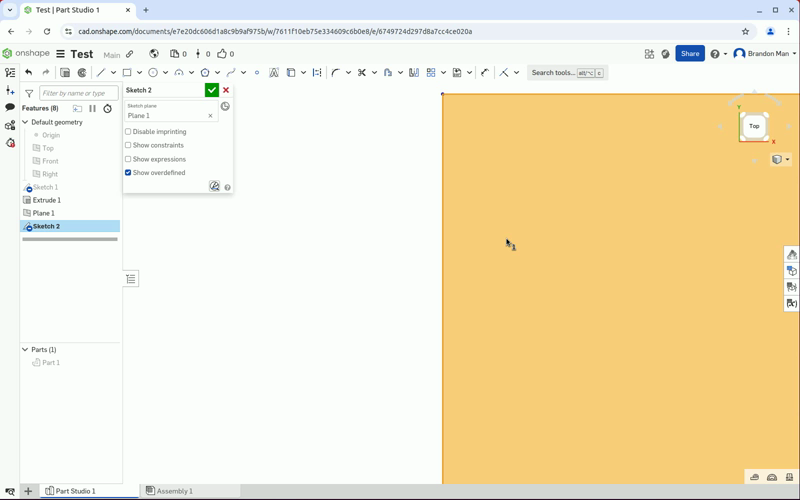
scroll(-6)
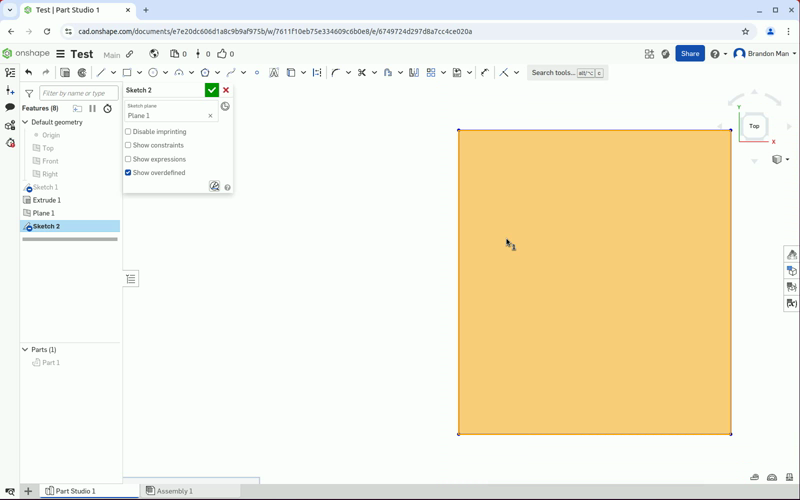
scroll(-6)
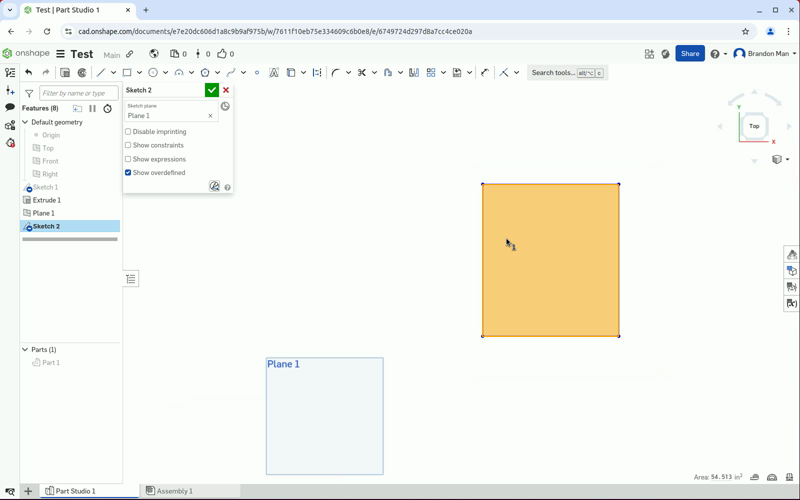
scroll(-6)
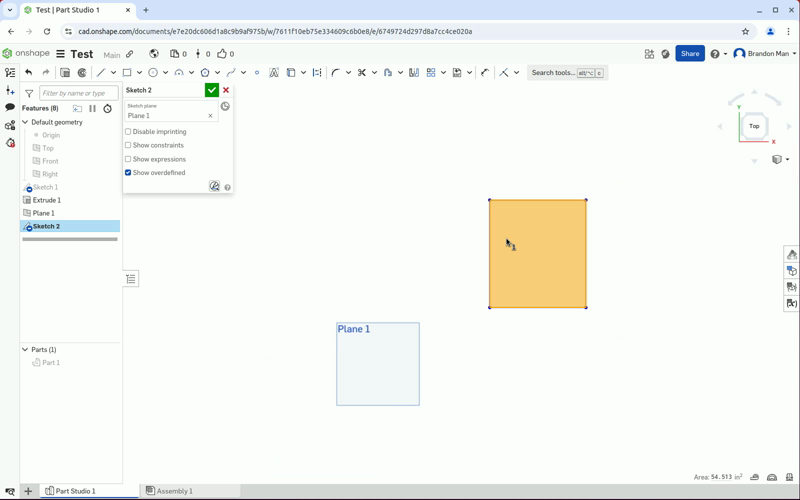
scroll(-6)
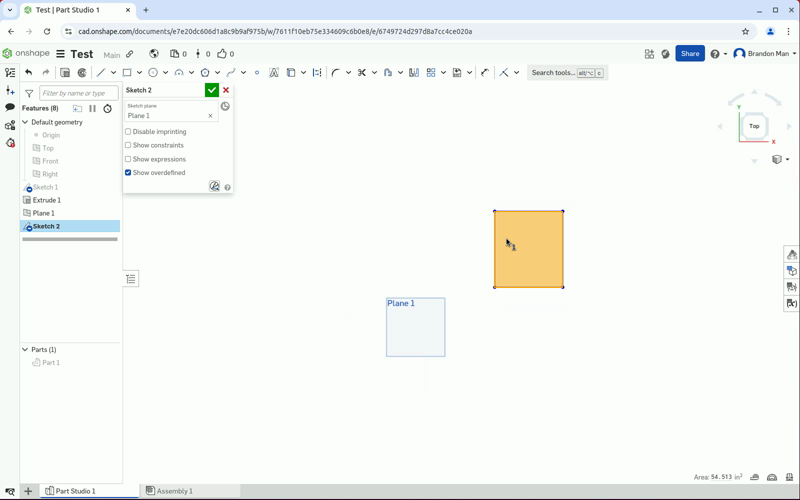
scroll(-6)
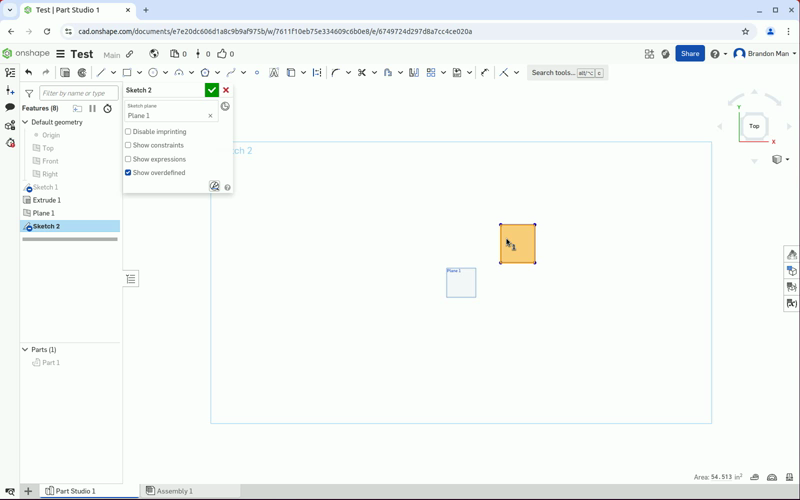
mouse_move(73, 352)
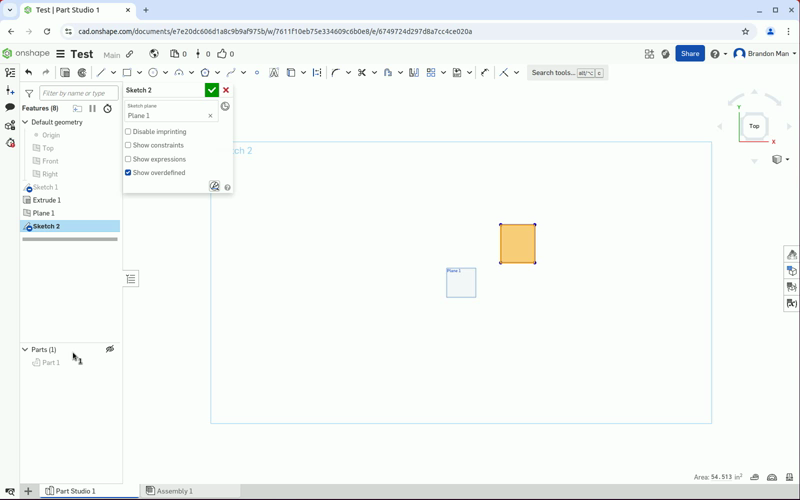
key(shift+y)
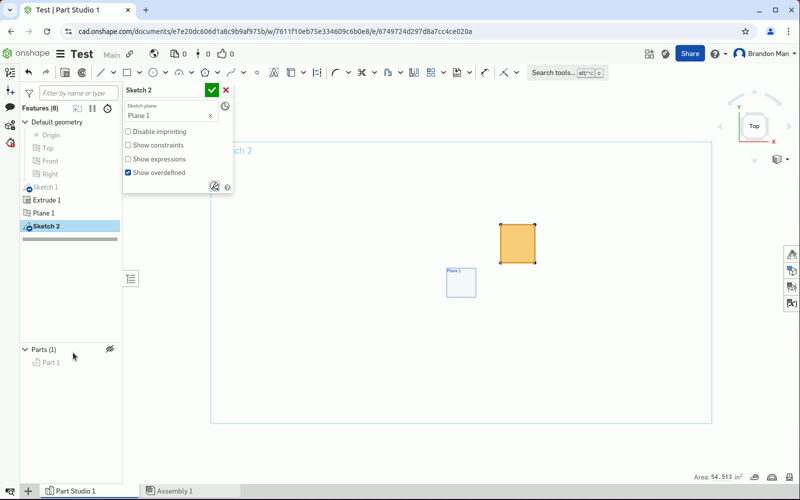
key(shift+e)
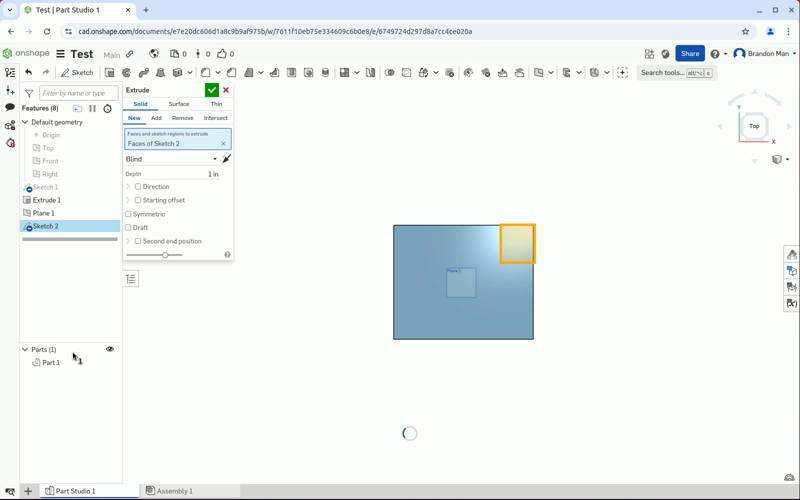
mouse_move(143, 106)
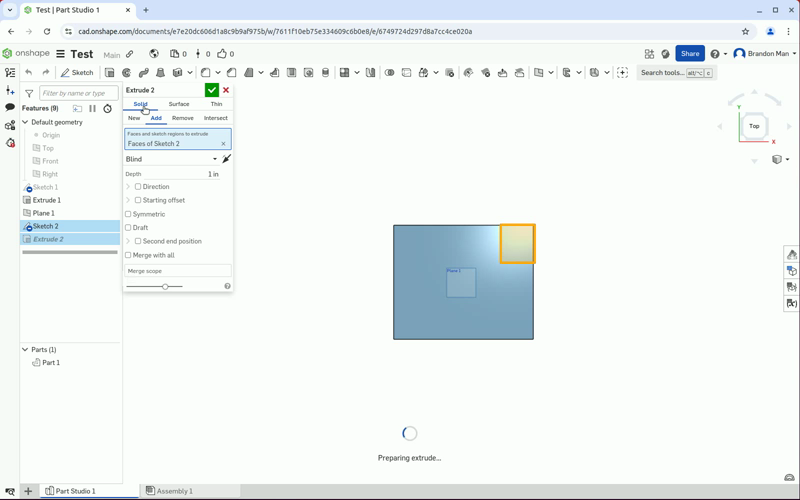
click(143, 106)
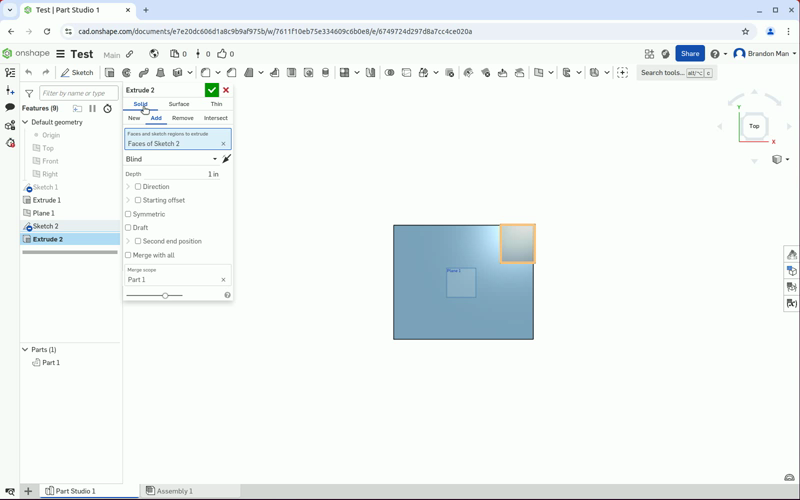
mouse_move(137, 120)
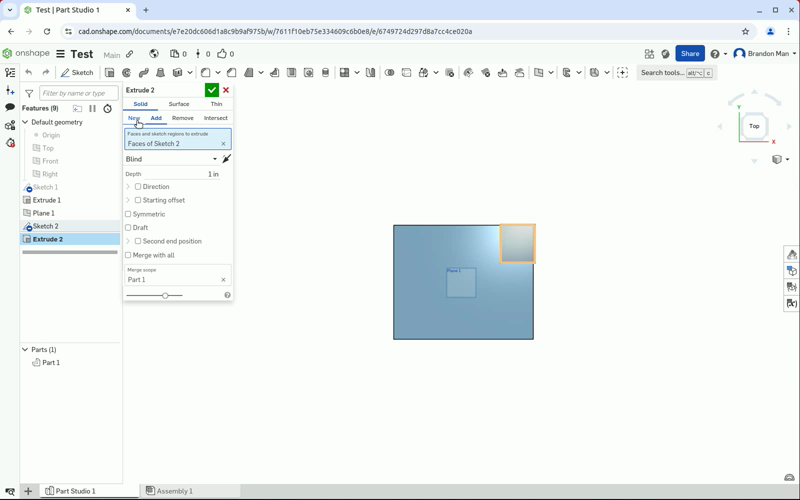
click(137, 120)
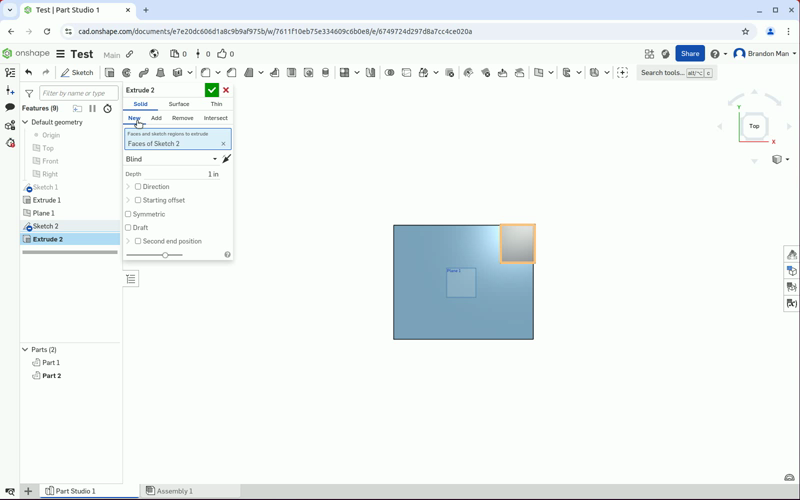
key(tab, 4)
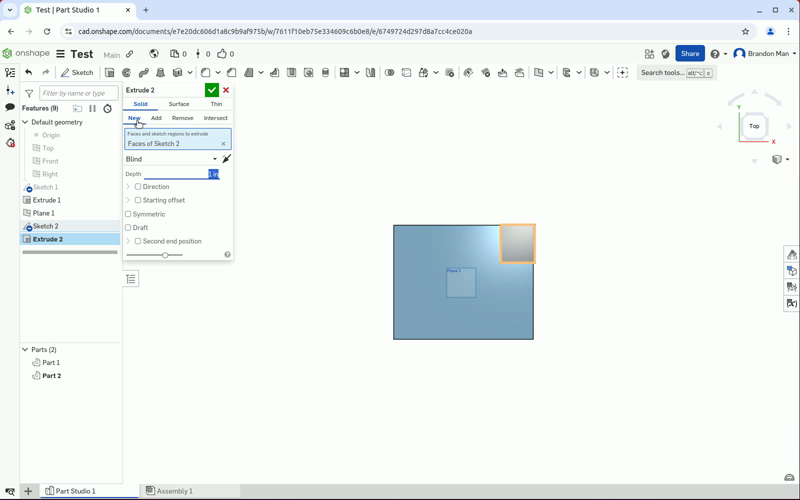
text(15.405)
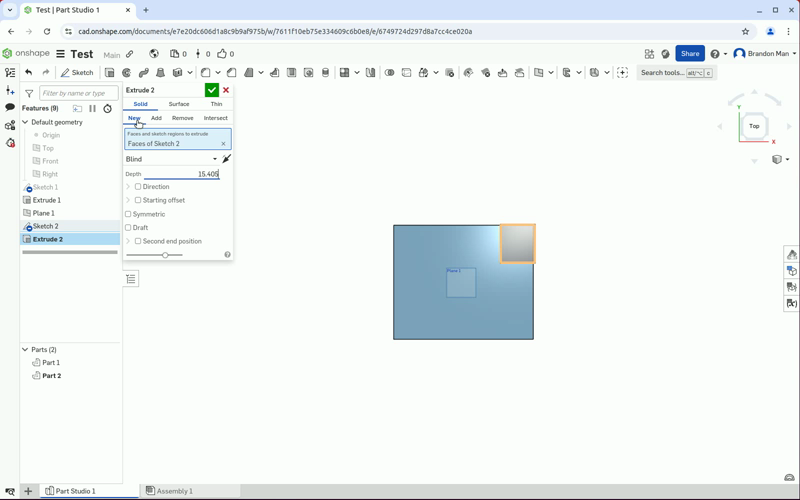
key(enter)
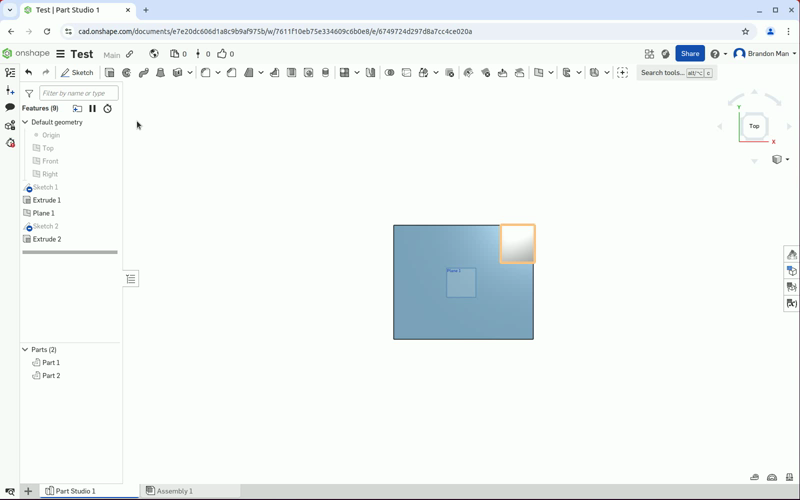
key(shift+h)
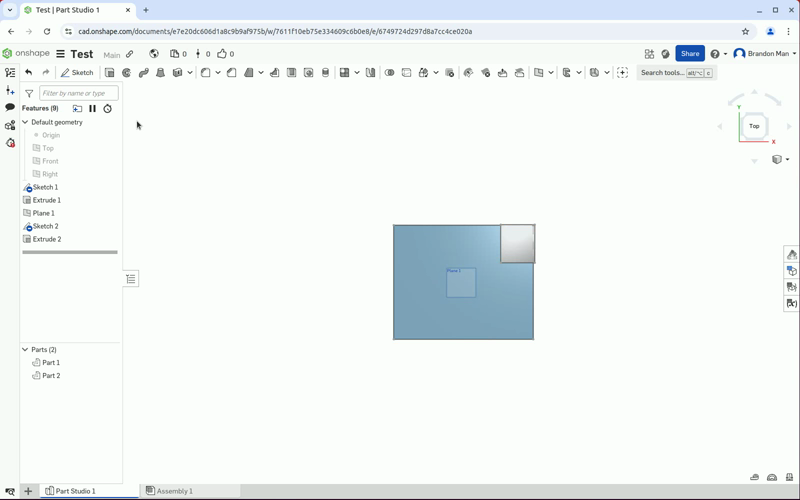
key(shift+h)
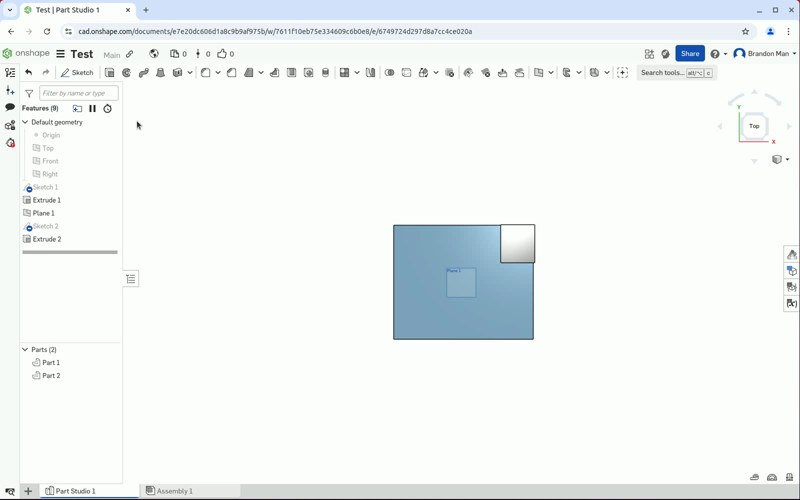
mouse_move(73, 189)
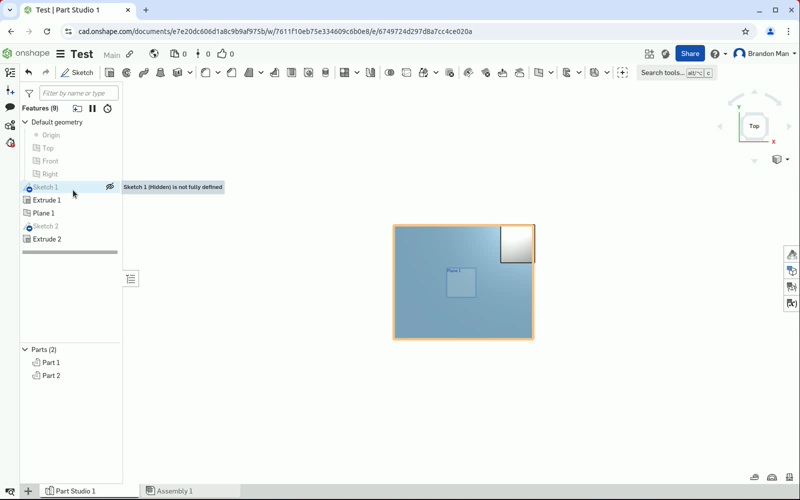
click(73, 189)
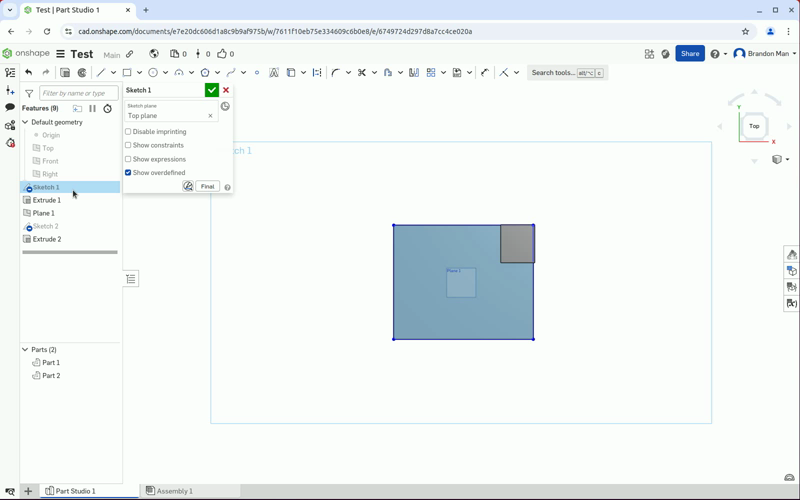
mouse_move(229, 92)
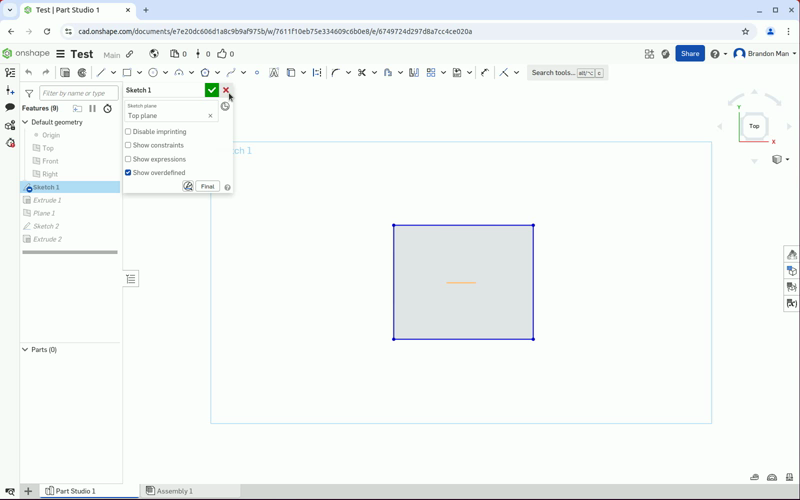
click(229, 92)
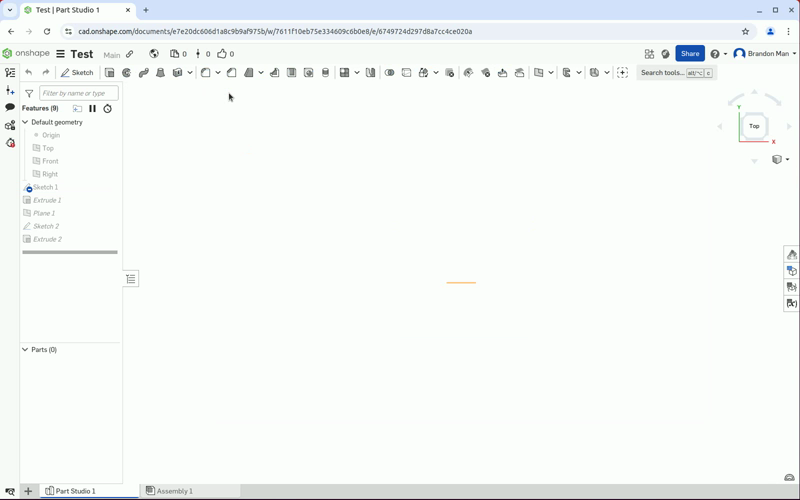
key(shift+s)
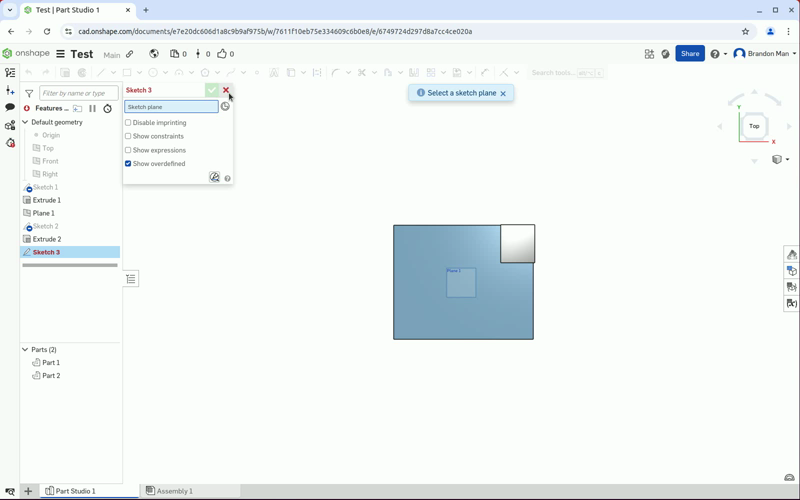
mouse_move(73, 215)
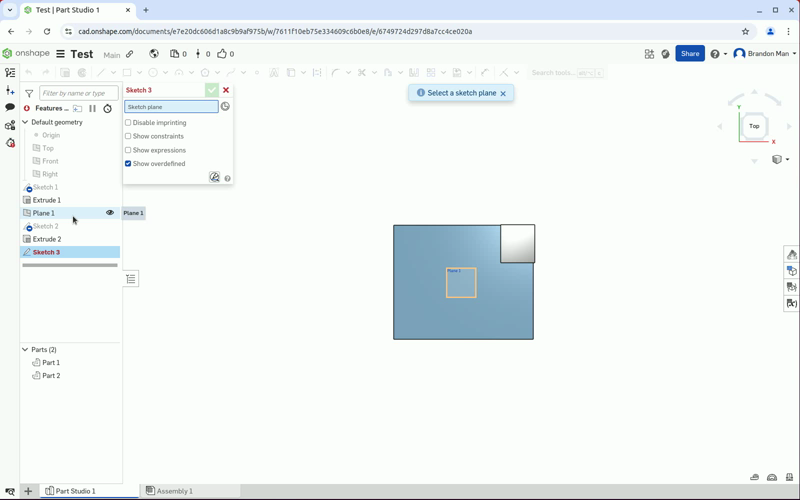
click(73, 215)
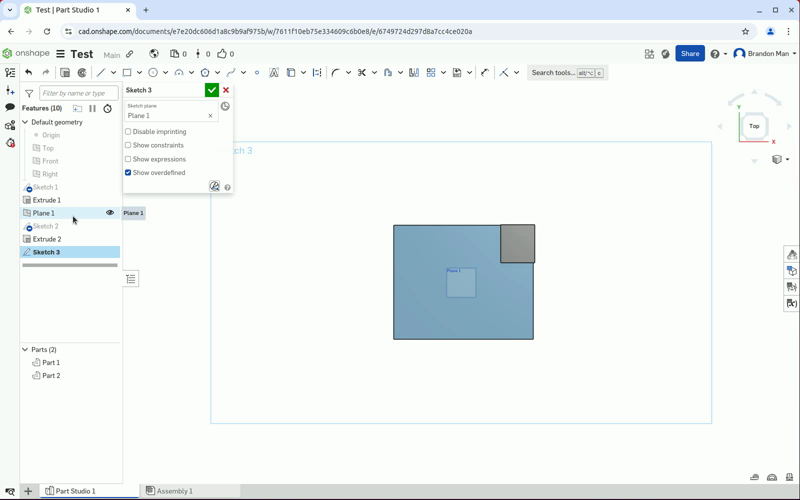
mouse_move(73, 352)
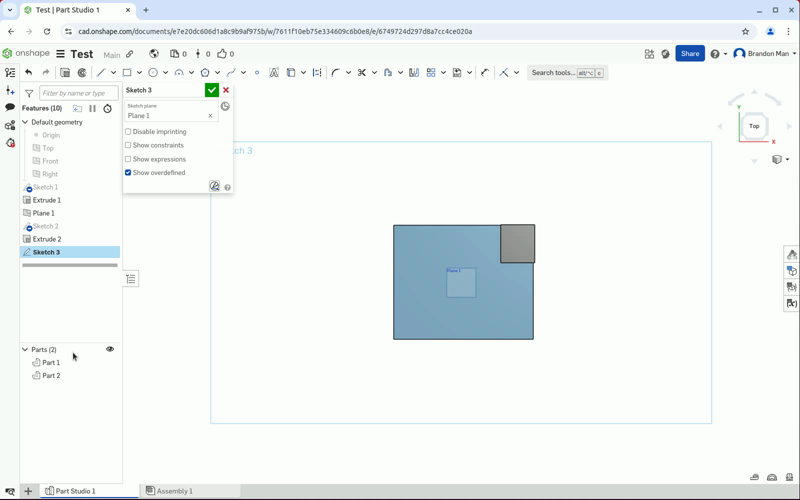
key(y)
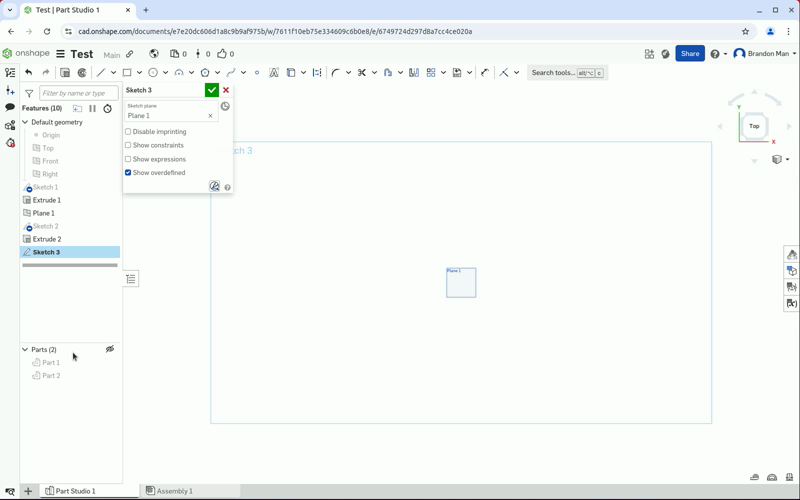
key(l)
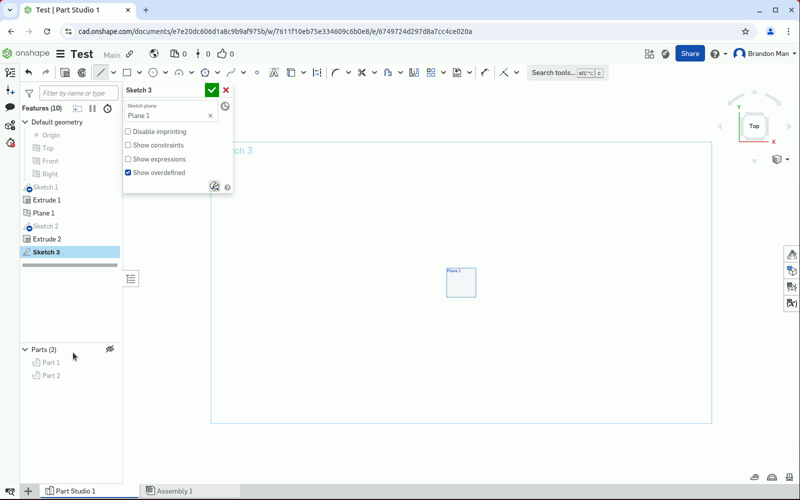
key_down(shift)
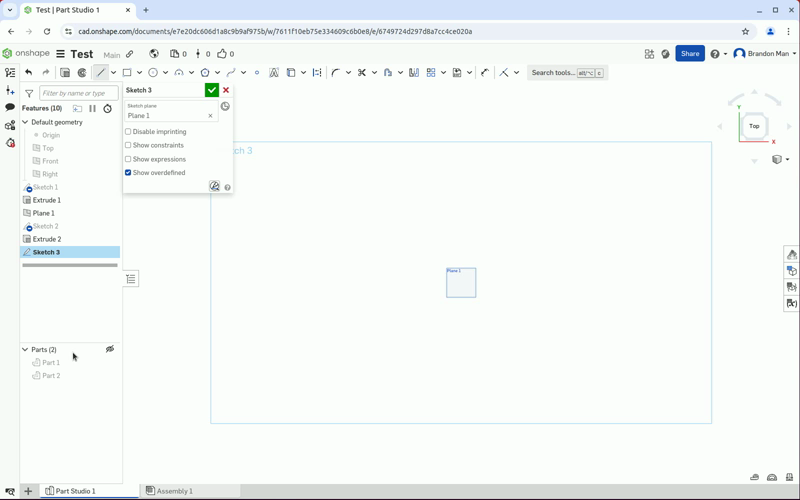
mouse_move(500, 339)
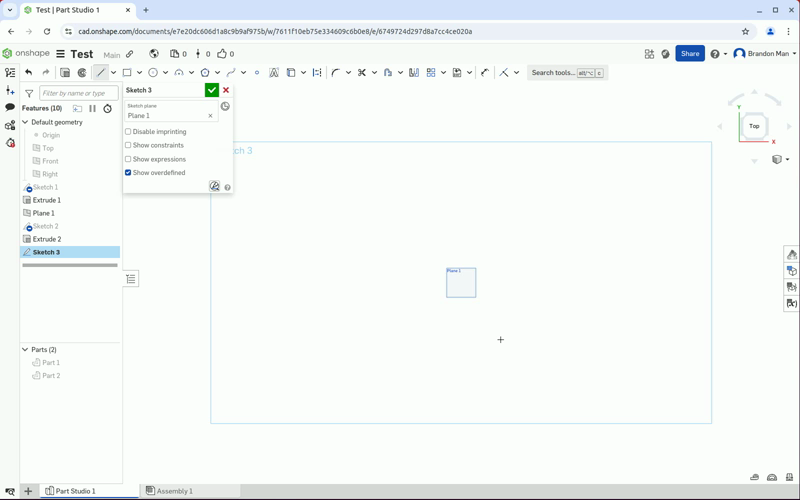
click(500, 339)
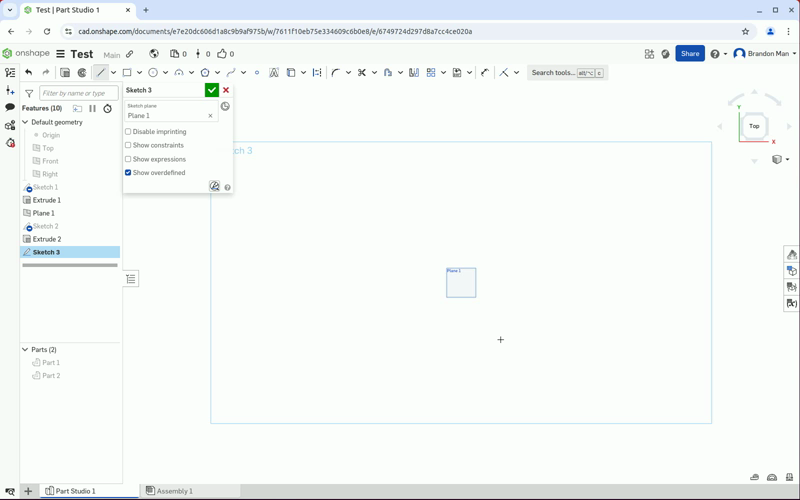
key_up(shift)
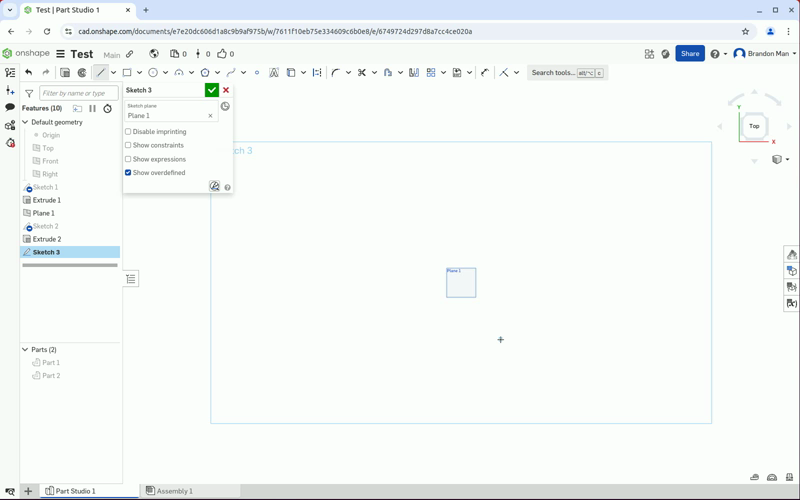
key_down(shift)
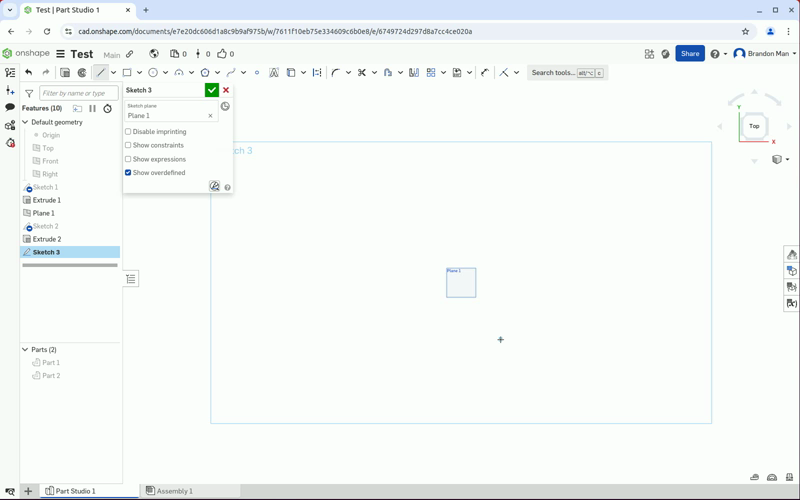
mouse_move(530, 339)
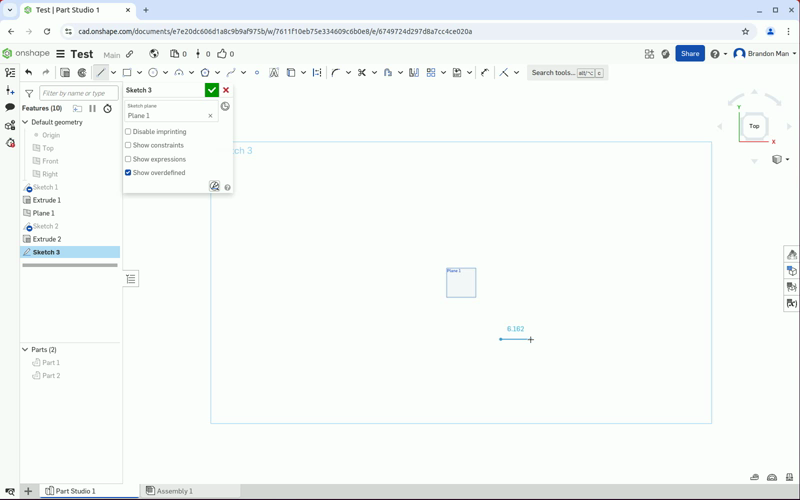
mouse_move(534, 339)
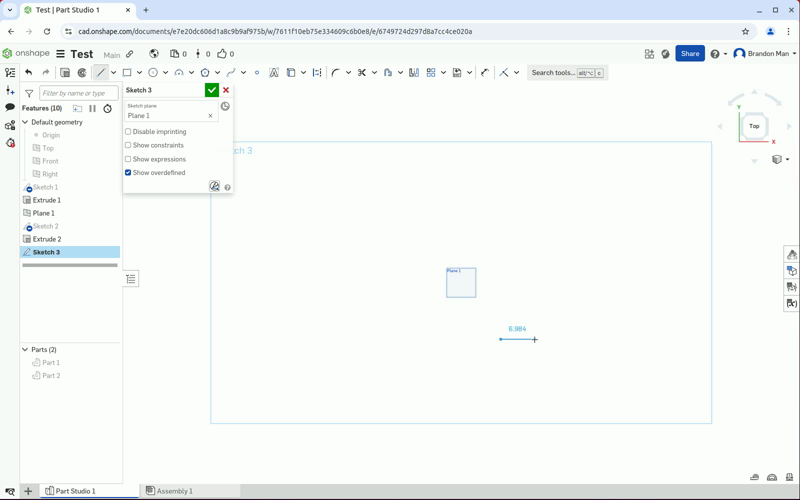
click(534, 339)
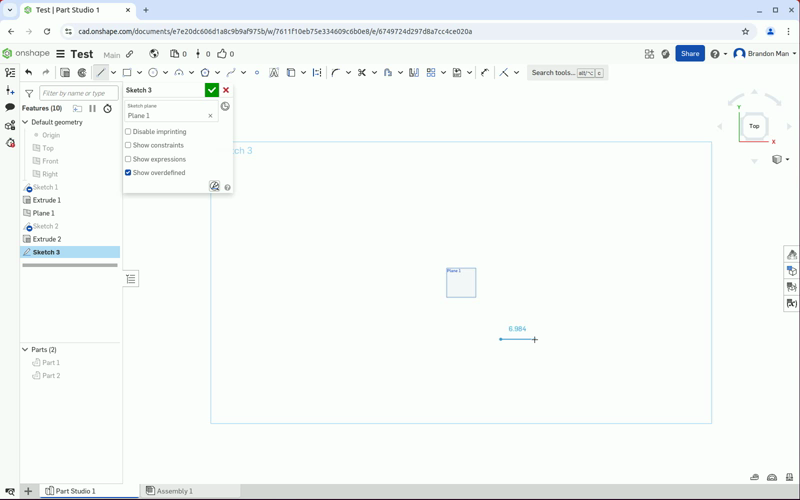
key_up(shift)
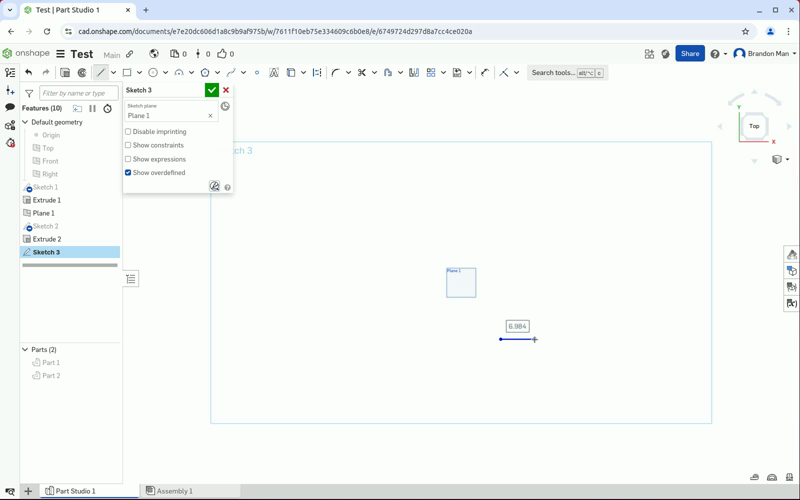
key_down(shift)
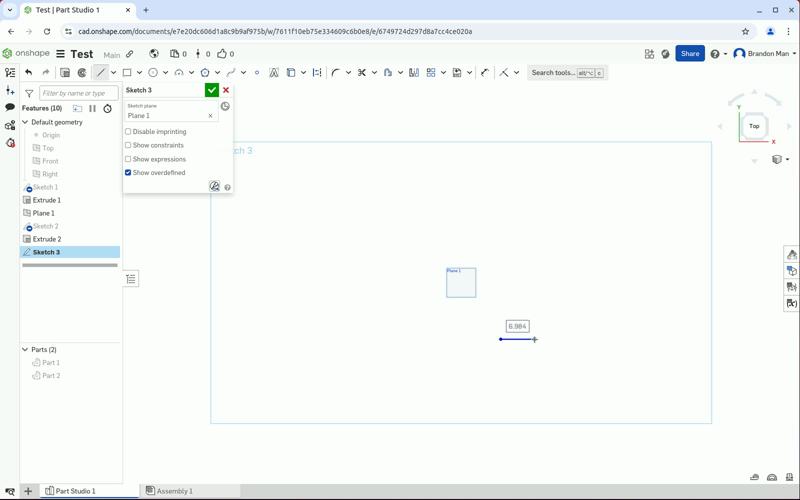
mouse_move(564, 339)
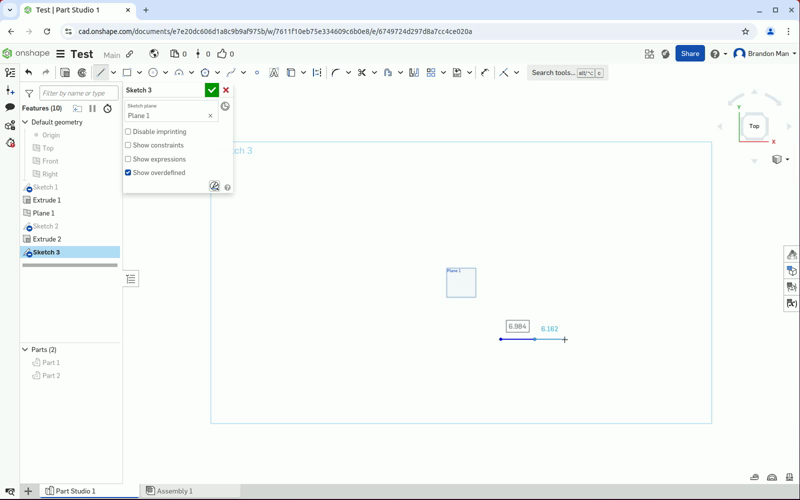
mouse_move(534, 300)
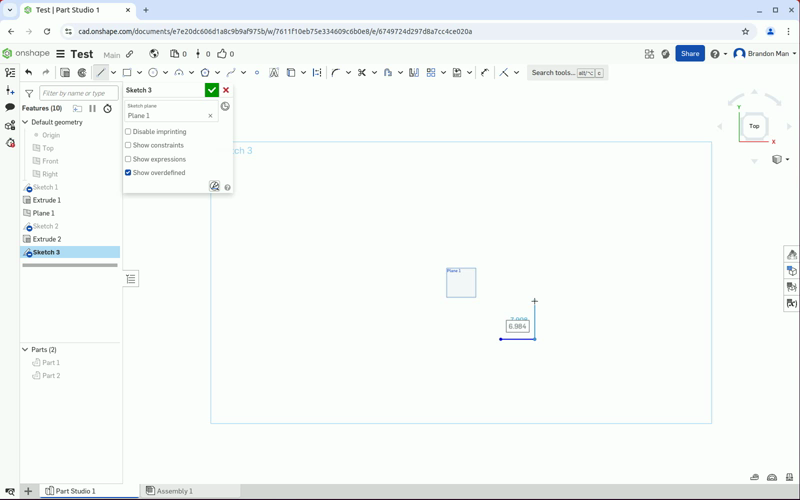
click(534, 300)
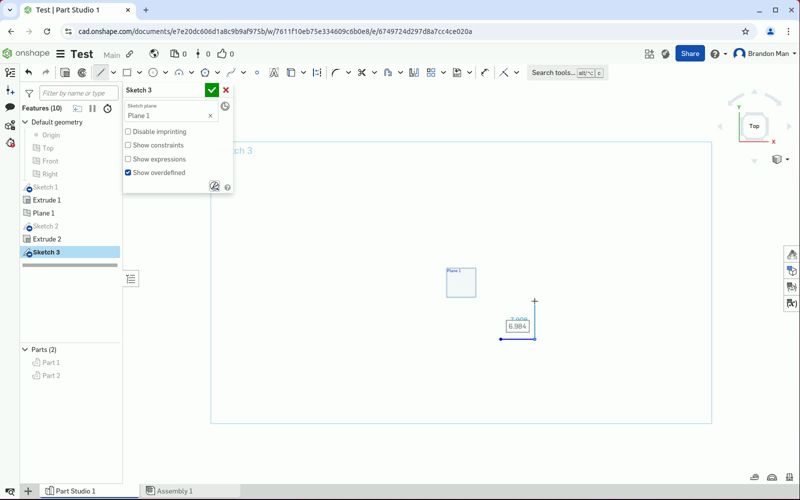
key_up(shift)
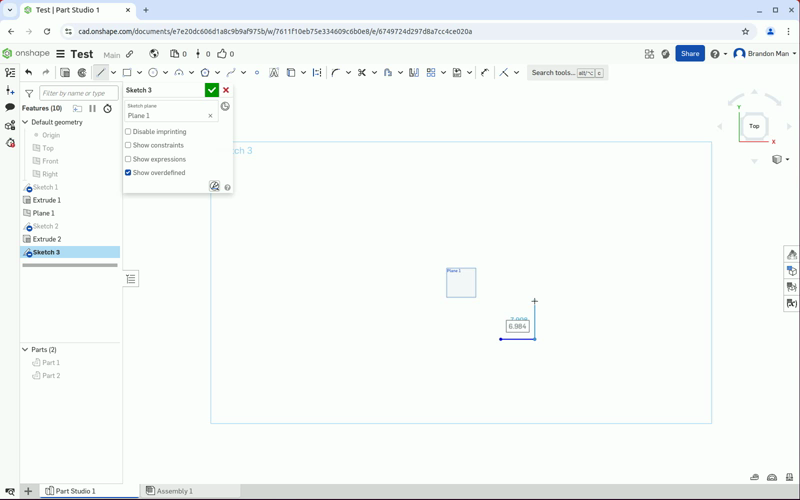
key_down(shift)
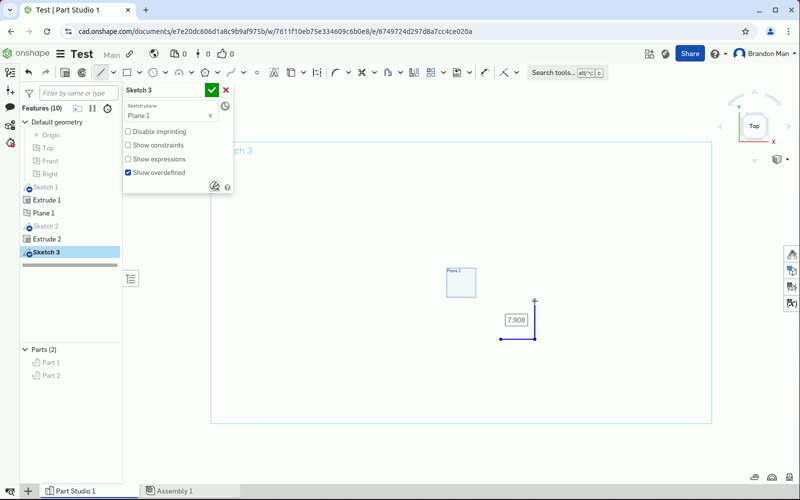
mouse_move(564, 300)
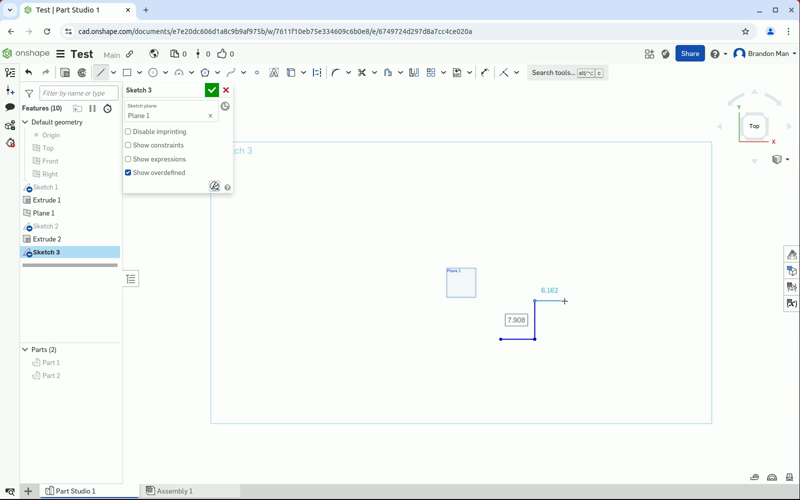
mouse_move(500, 300)
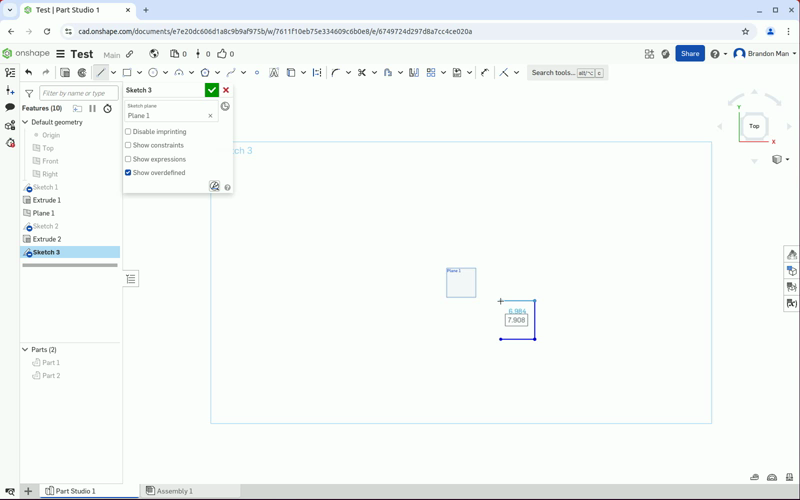
click(500, 300)
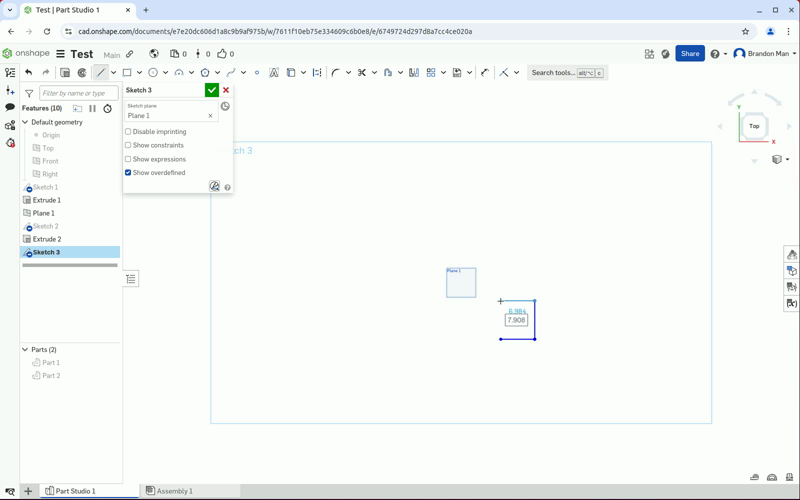
key_up(shift)
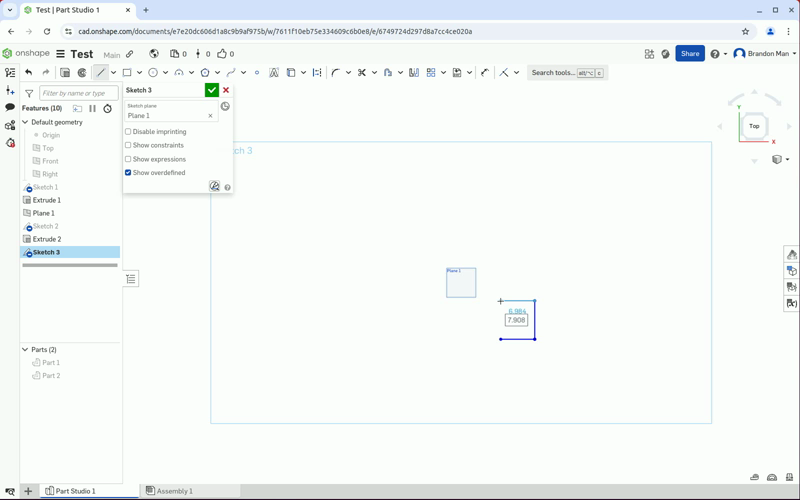
mouse_move(530, 300)
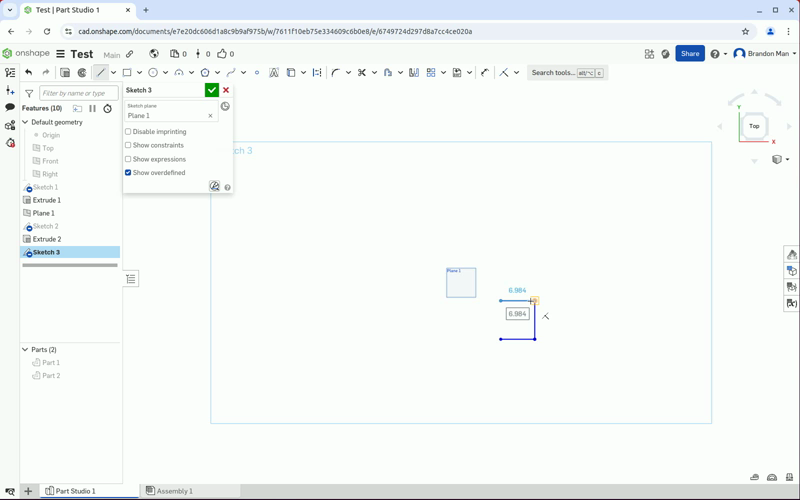
key_down(shift)
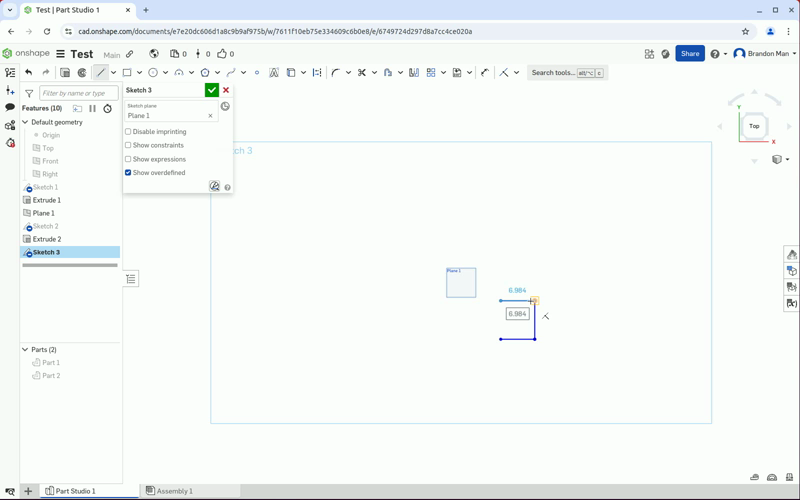
mouse_move(500, 339)
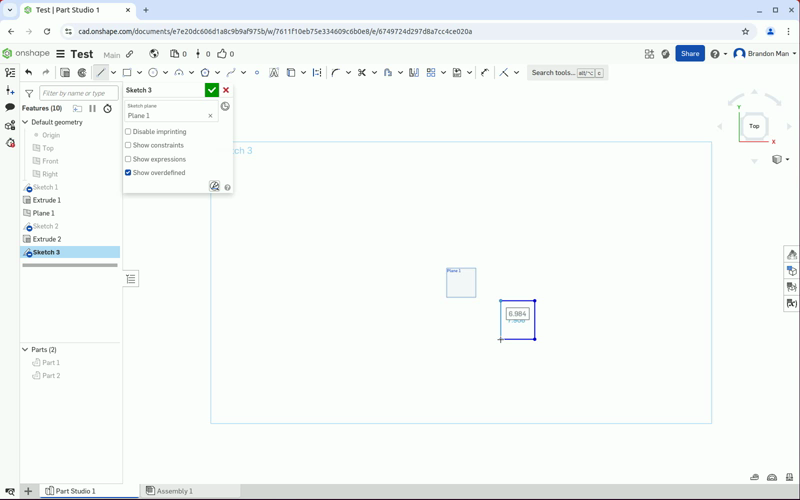
key_up(shift)
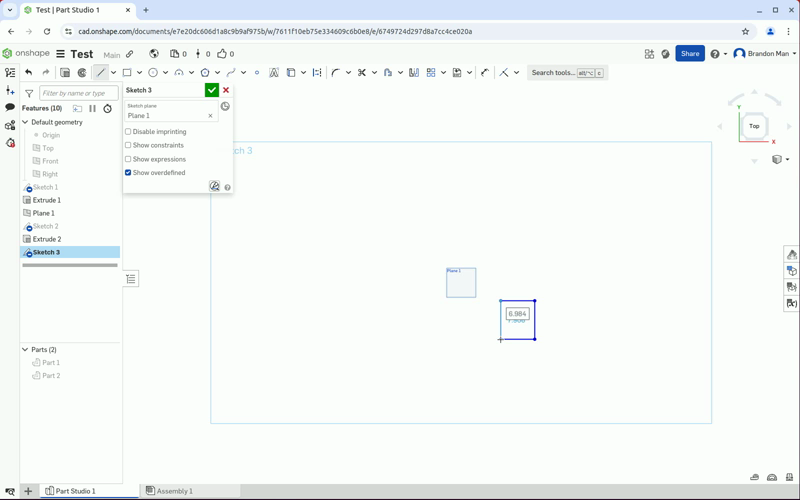
click(500, 339)
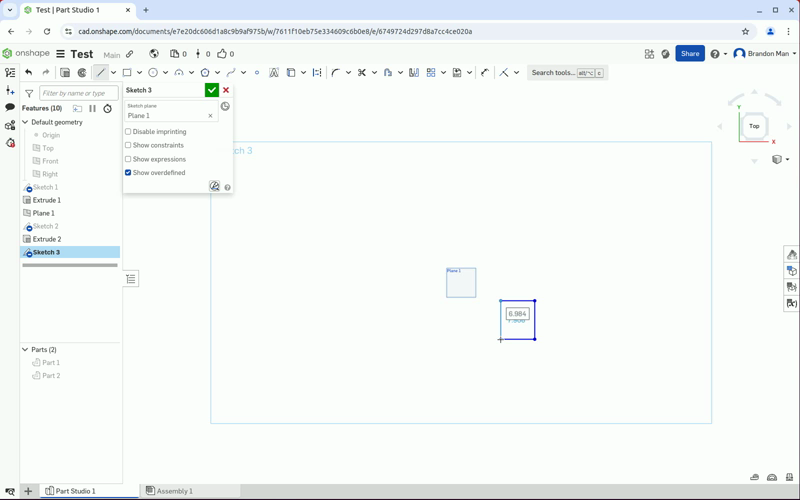
key(esc)
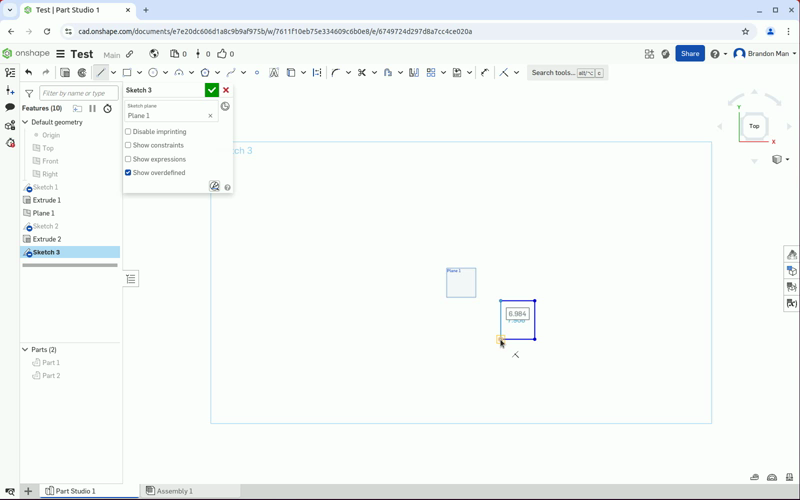
mouse_move(512, 309)
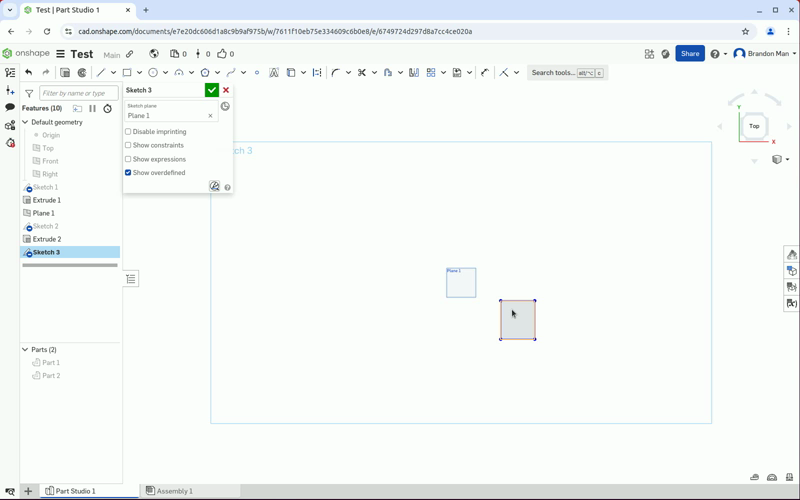
scroll(6)
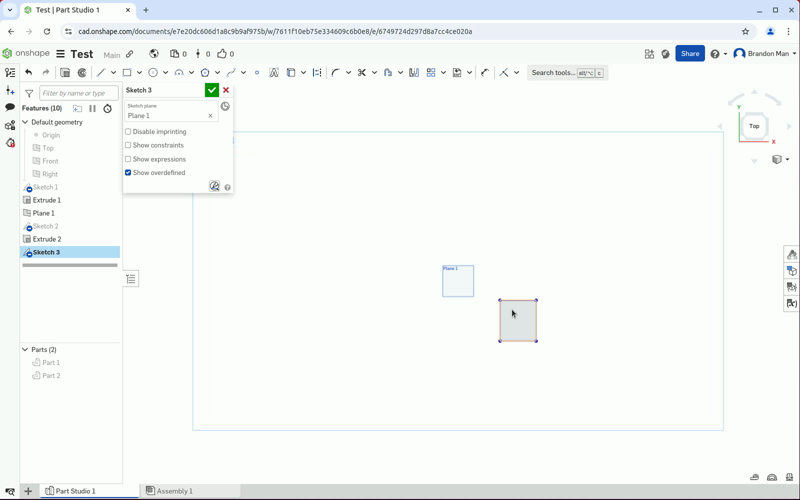
scroll(6)
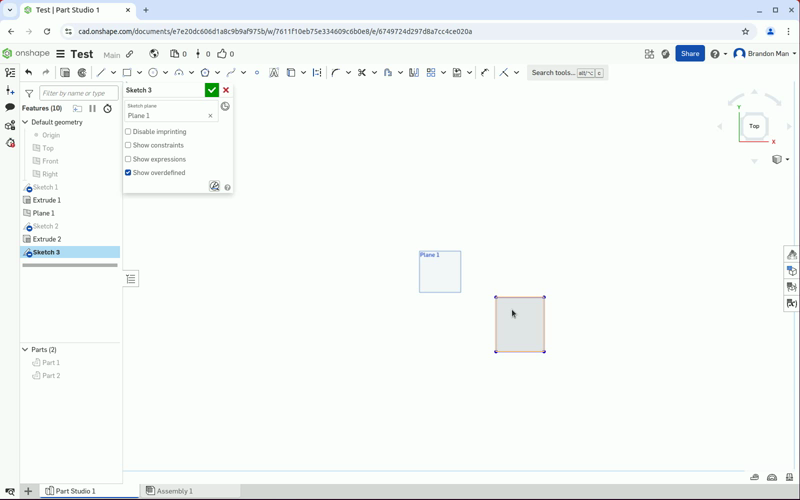
scroll(6)
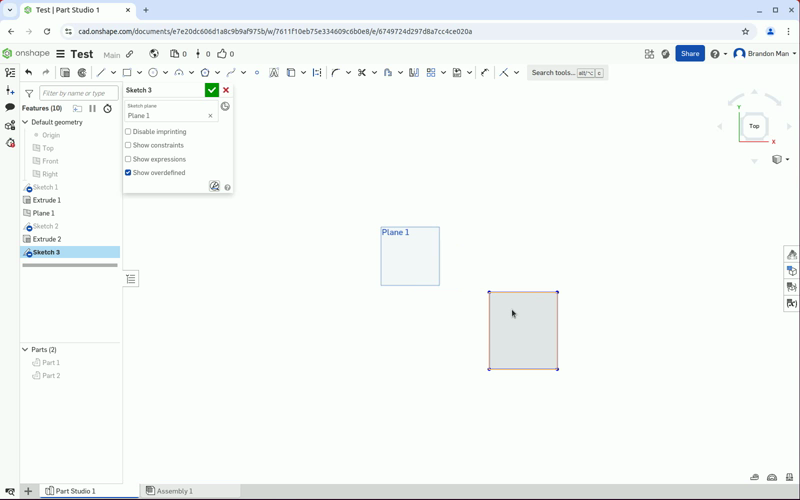
scroll(6)
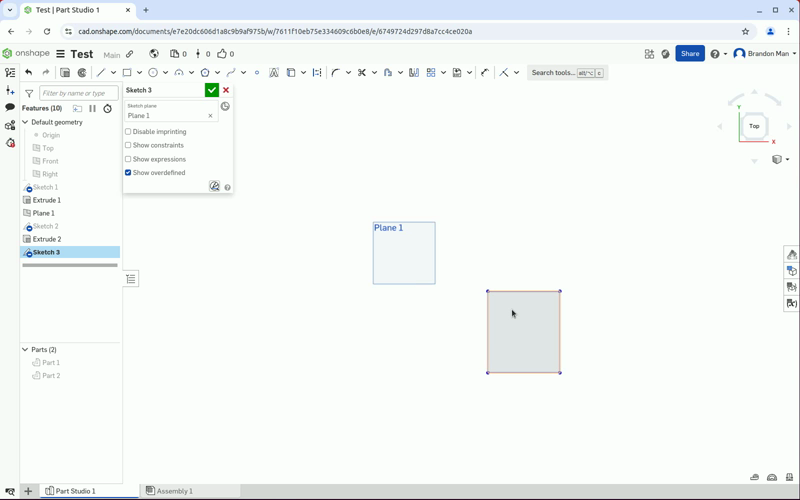
scroll(6)
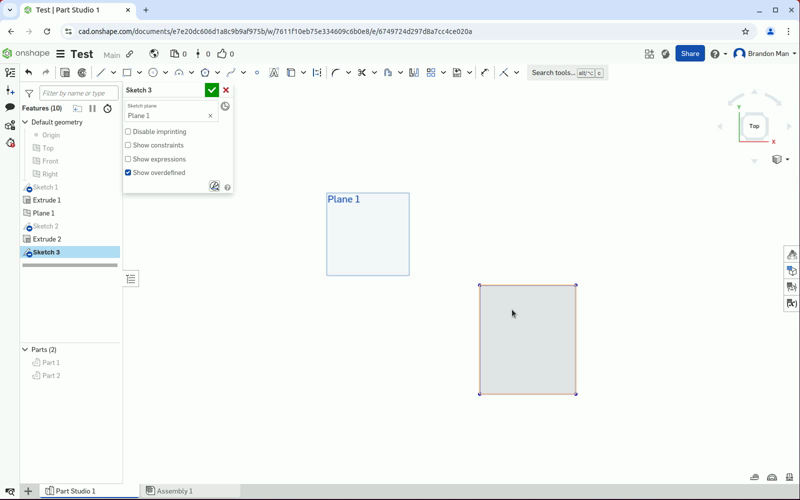
scroll(6)
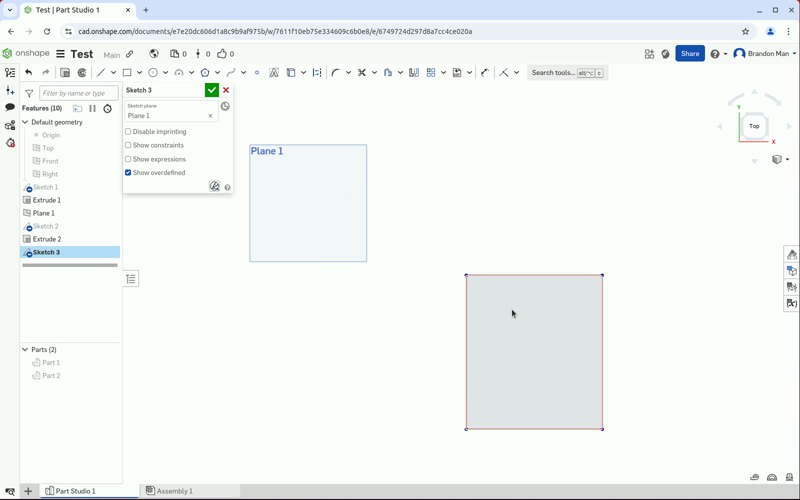
scroll(6)
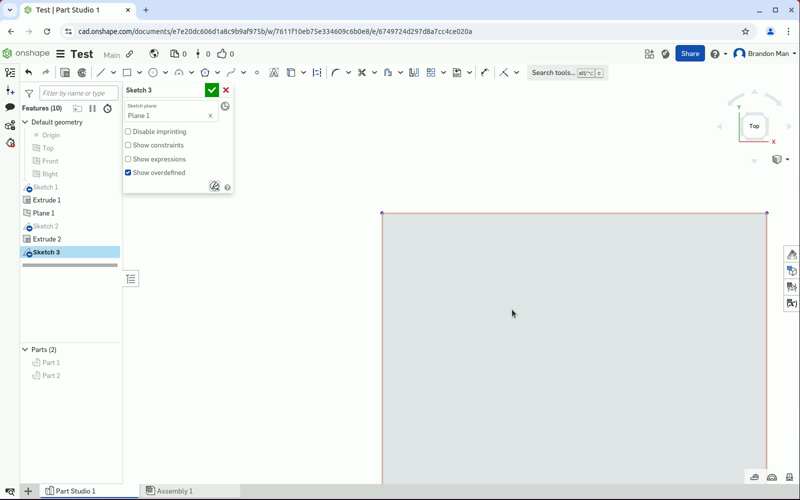
click(512, 309)
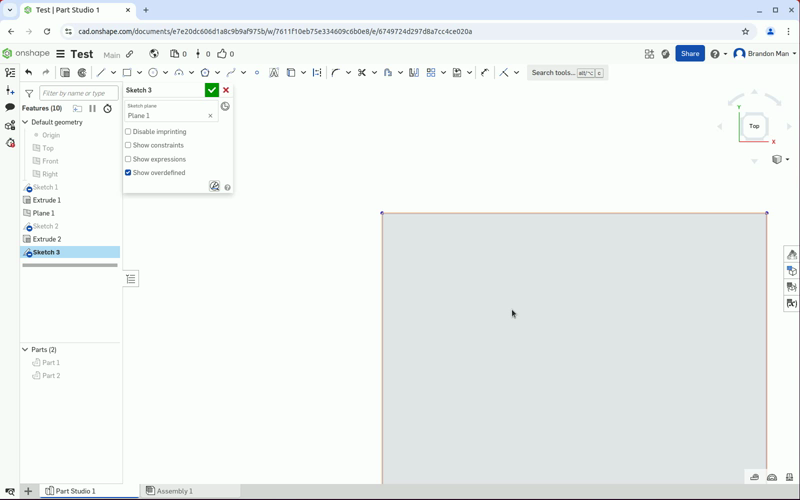
scroll(-6)
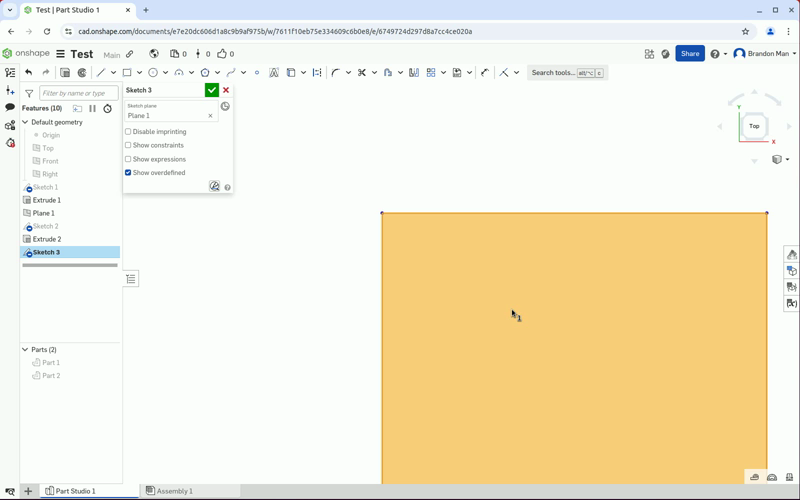
scroll(-6)
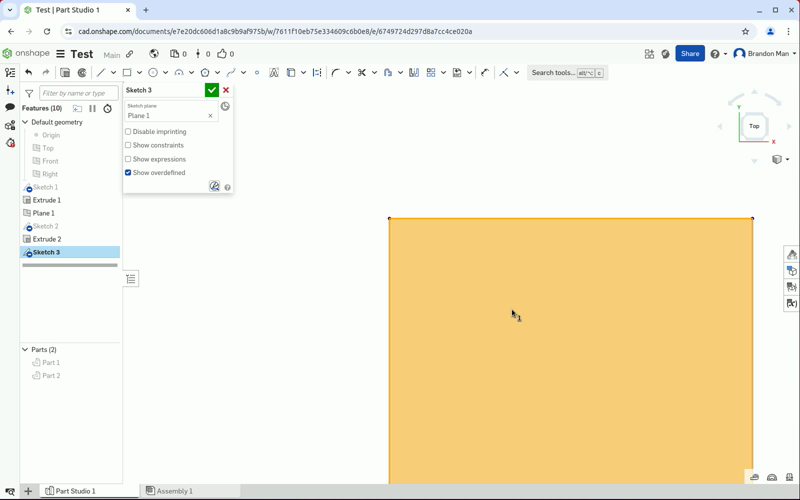
scroll(-6)
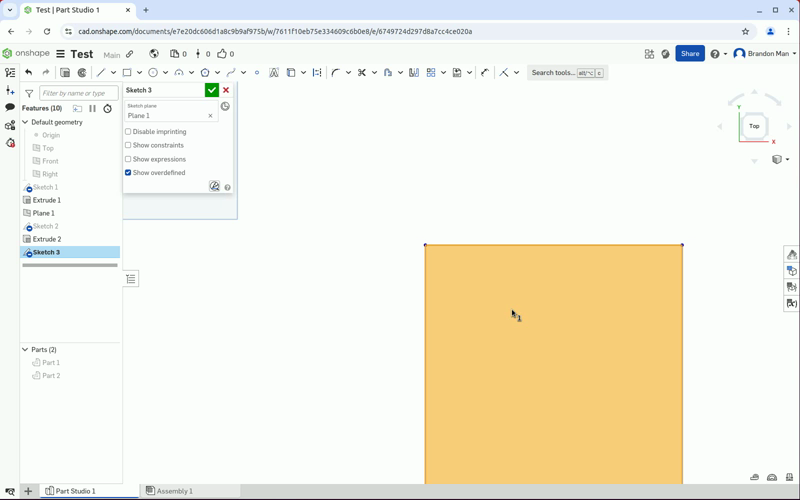
scroll(-6)
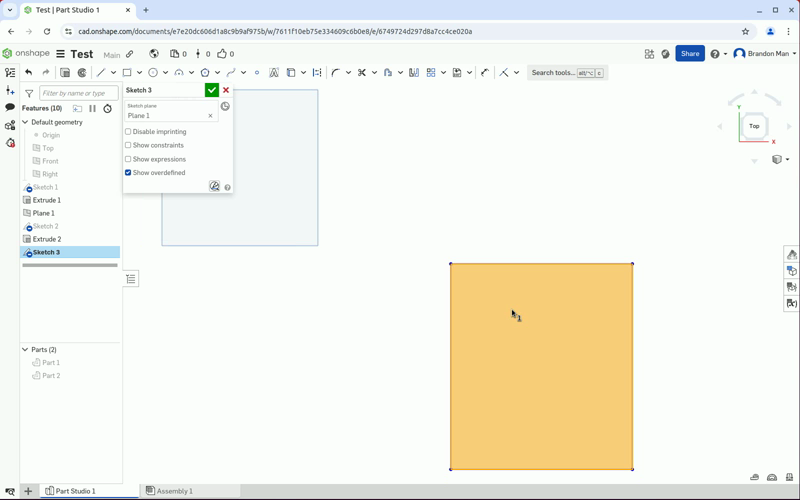
scroll(-6)
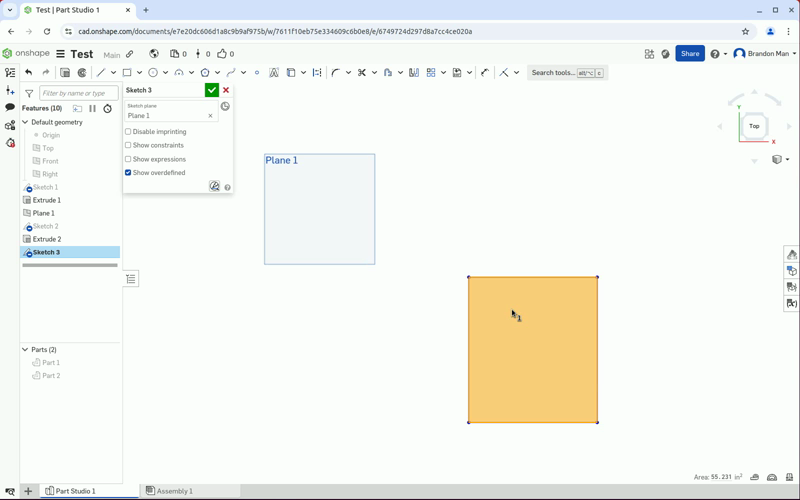
scroll(-6)
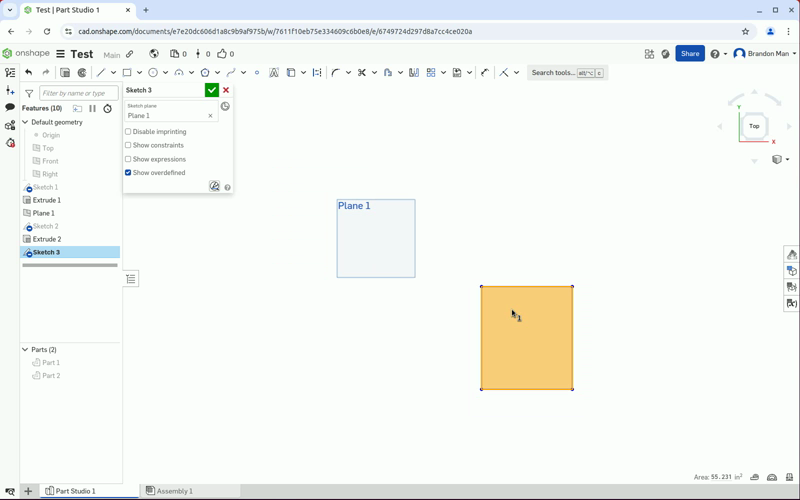
scroll(-6)
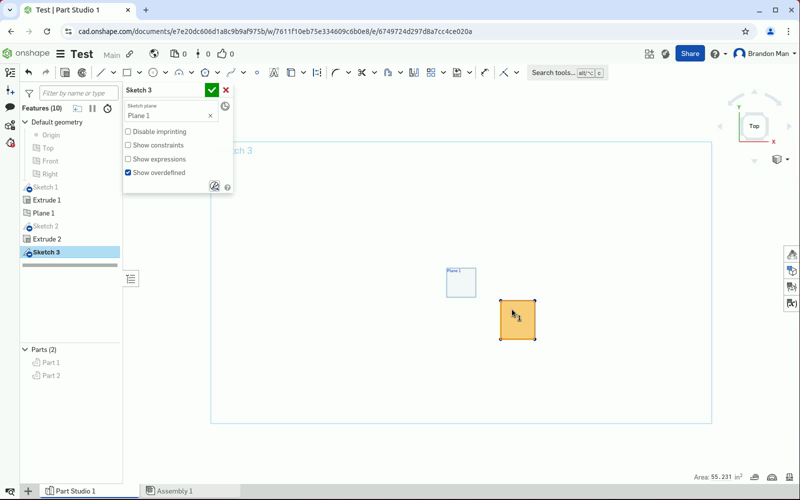
mouse_move(73, 352)
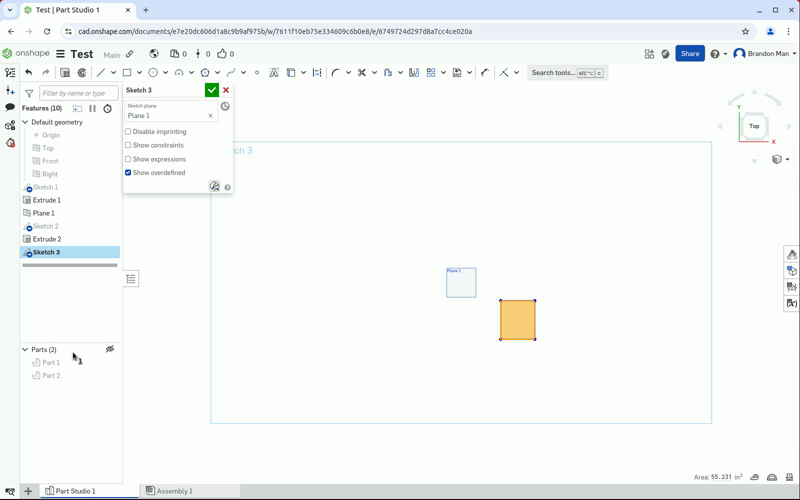
key(shift+y)
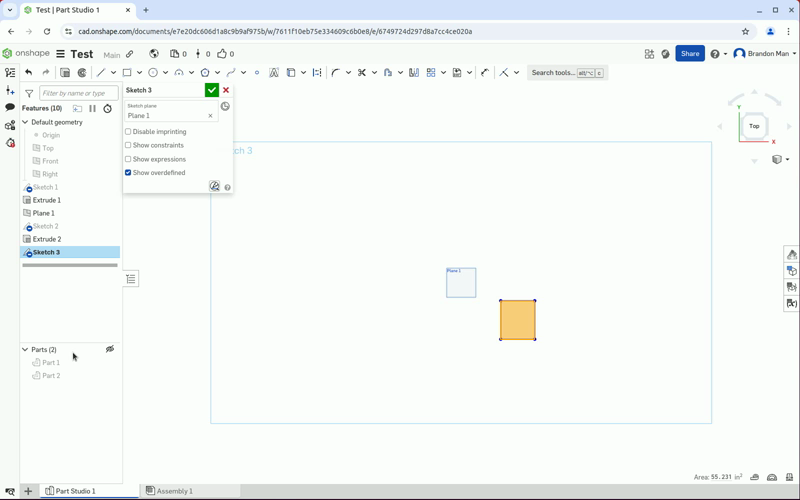
key(shift+e)
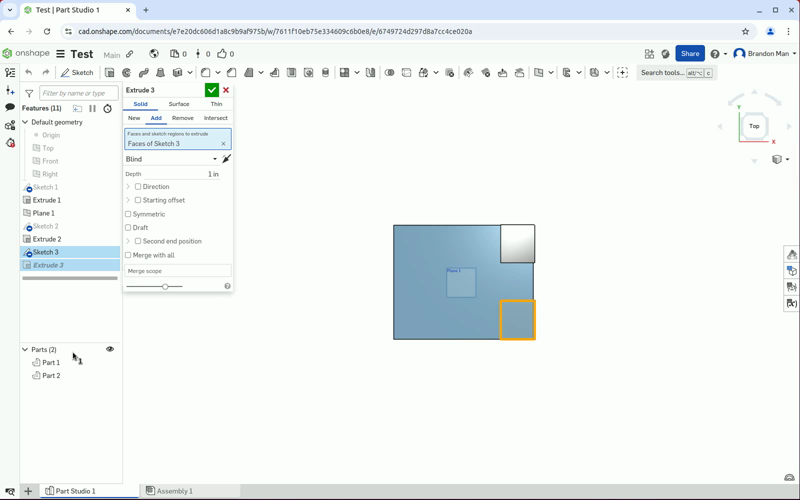
mouse_move(143, 106)
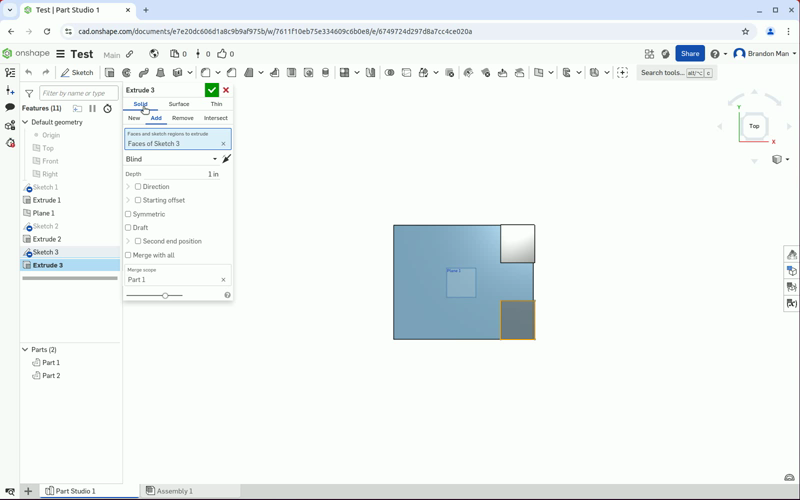
click(143, 106)
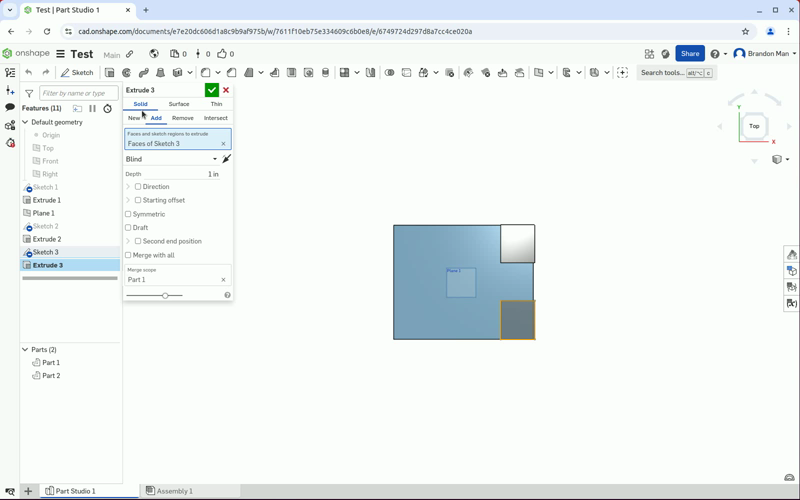
mouse_move(137, 120)
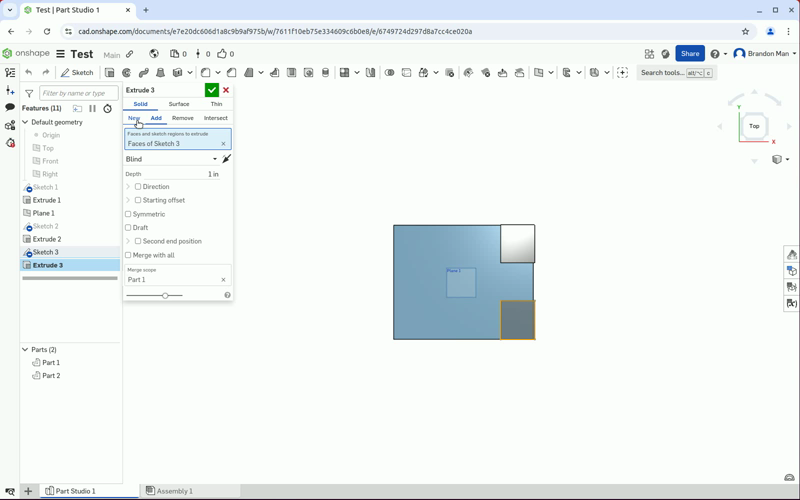
click(137, 120)
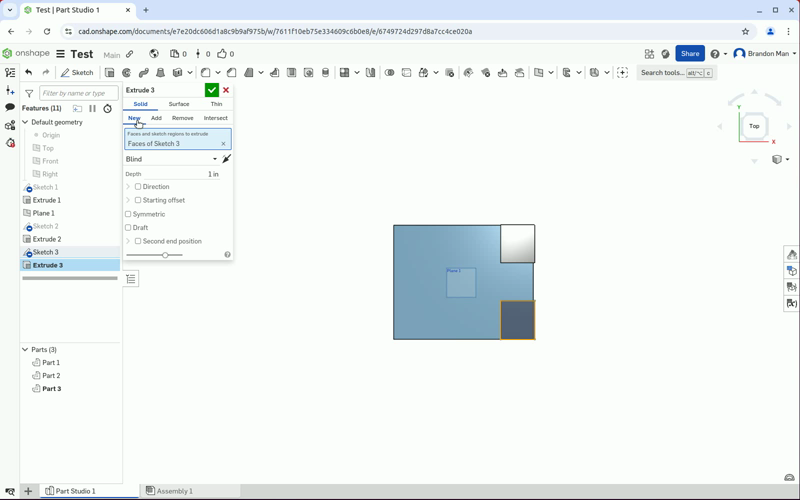
key(tab, 4)
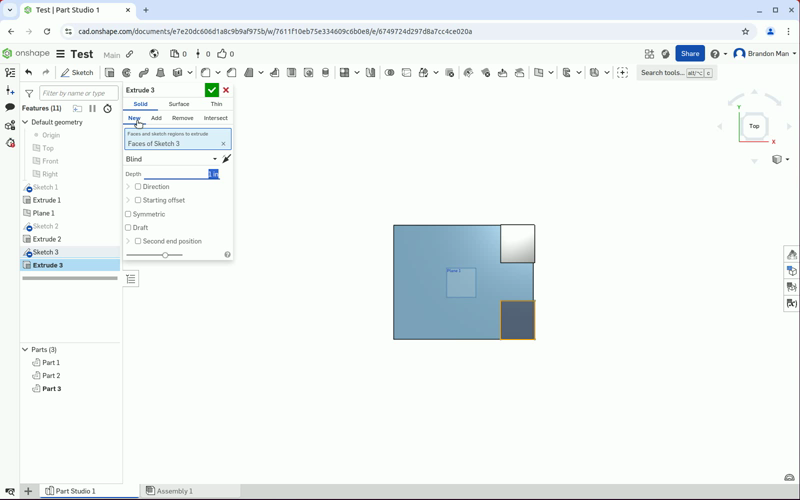
text(15.405)
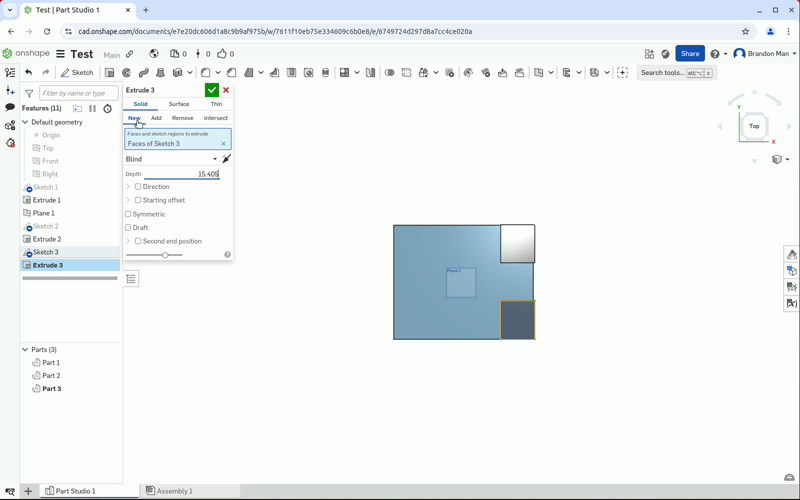
key(enter)
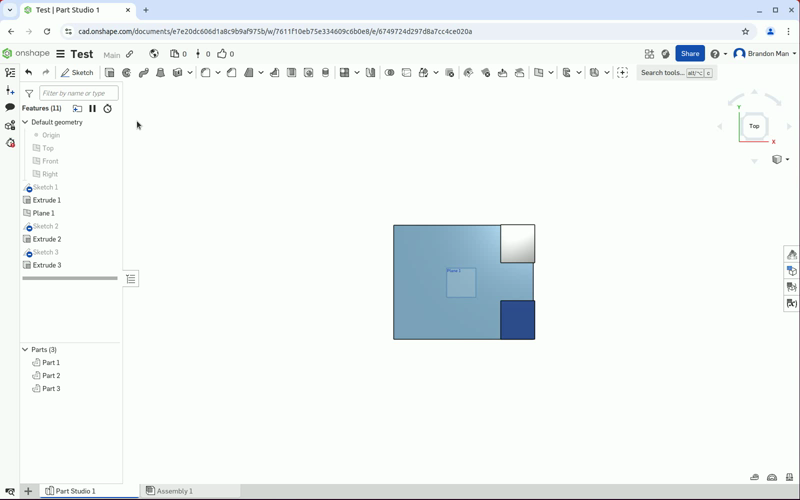
key(shift+h)
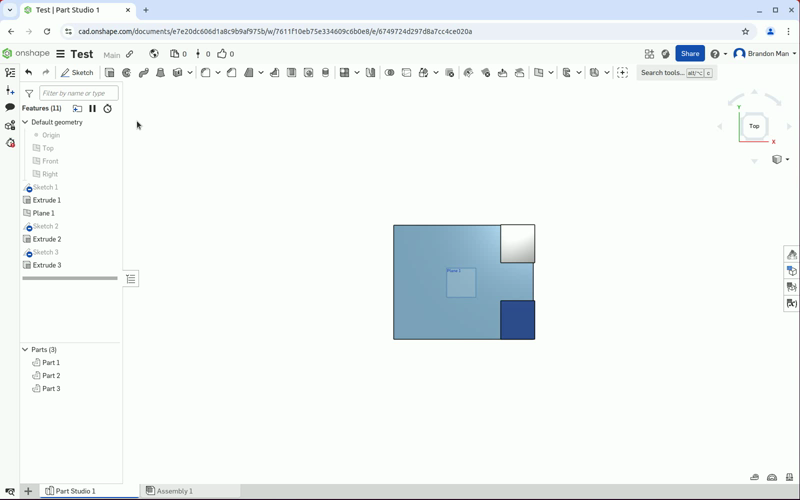
key(shift+h)
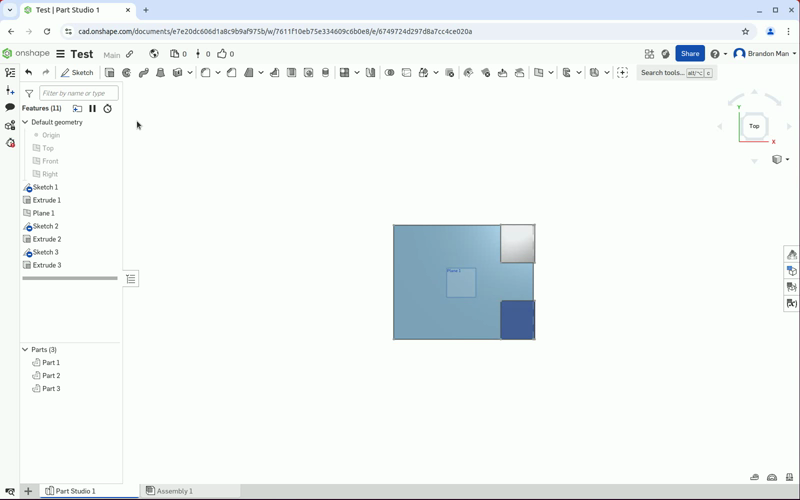
key(shift+7)
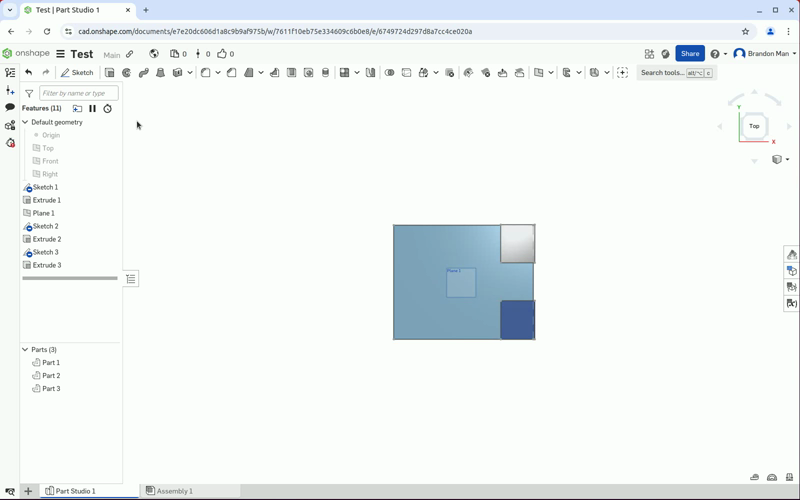
key(up, 3)
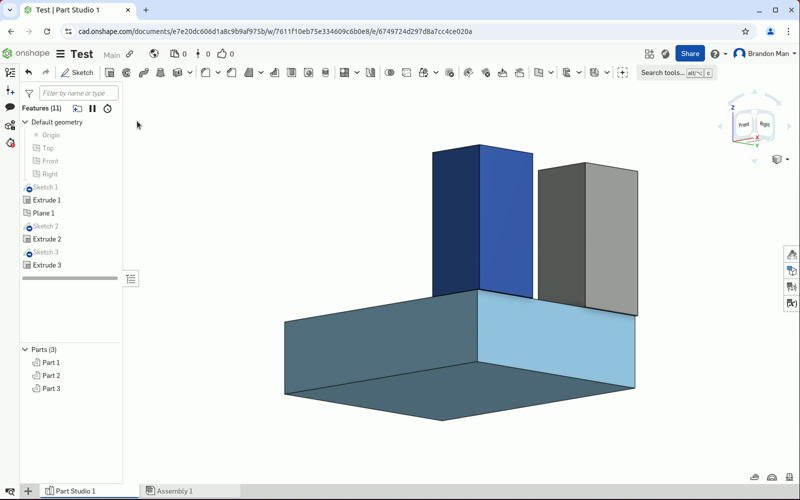
key(left, 3)
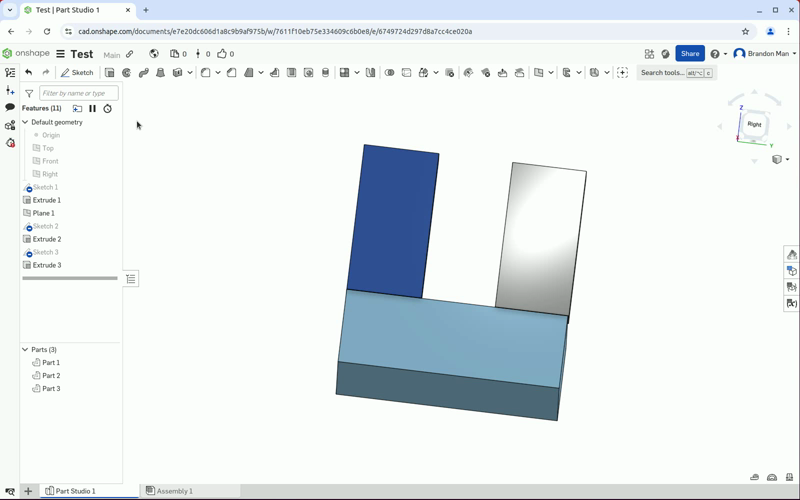
key(right, 3)
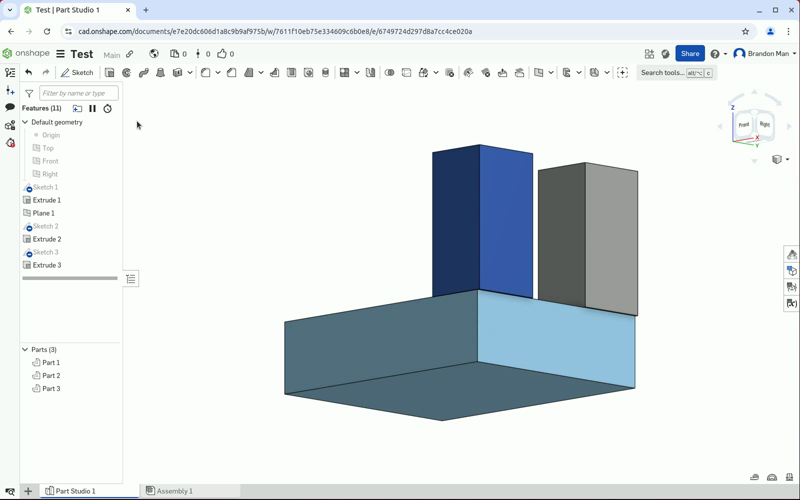
key(down, 3)
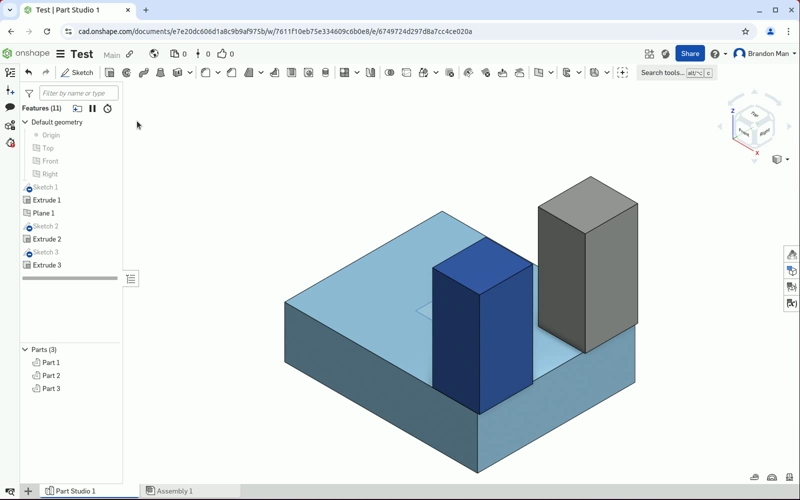
mouse_move(73, 189)
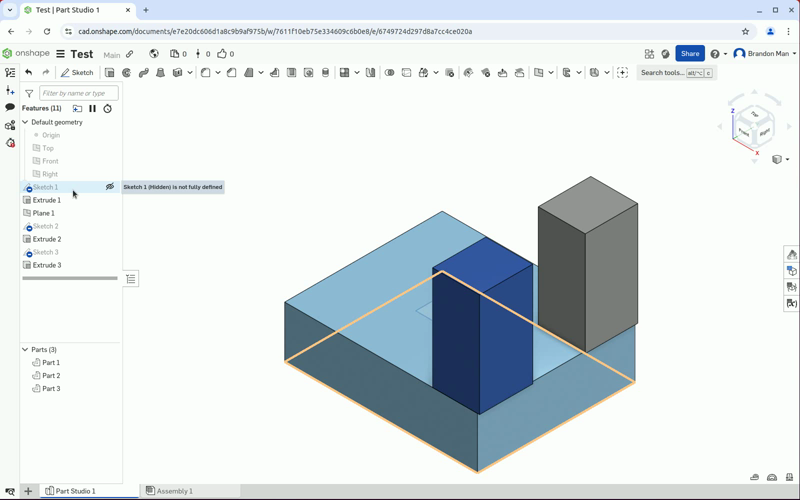
click(73, 189)